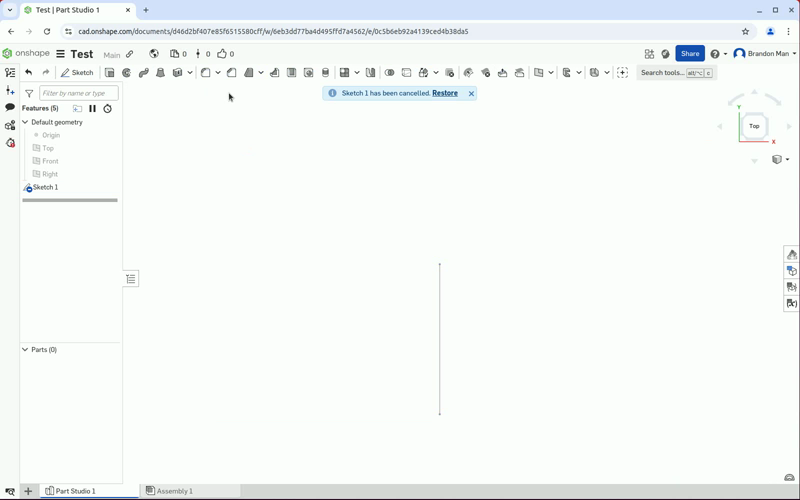
key(shift+h)
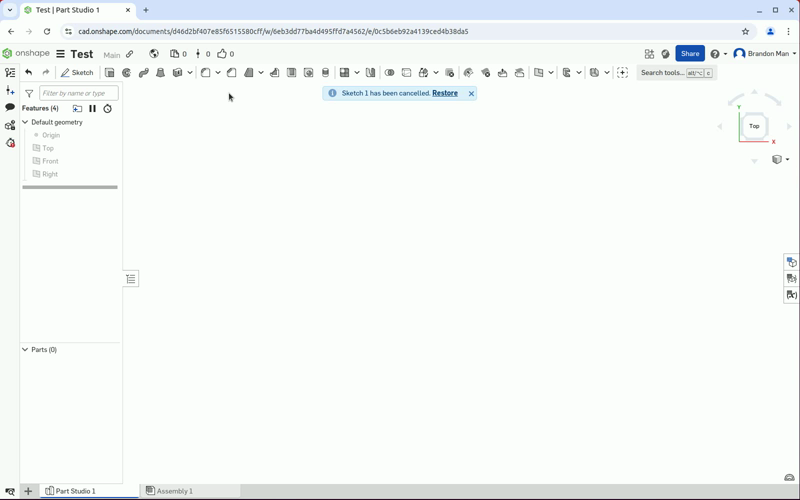
mouse_move(73, 352)
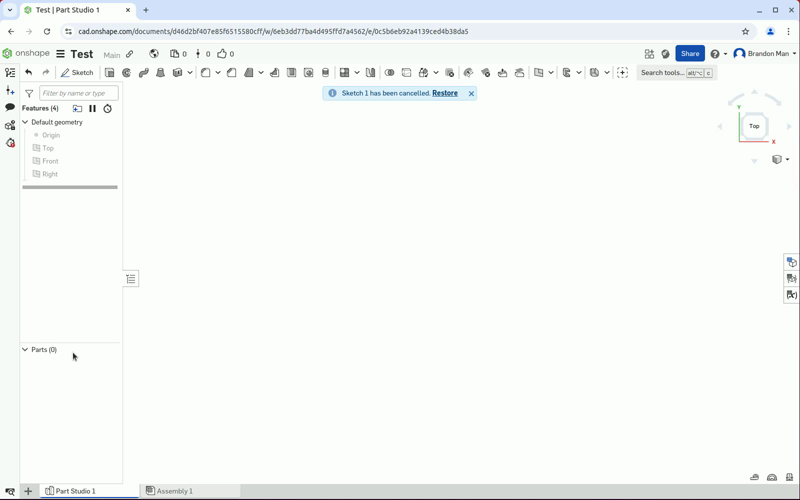
key(y)
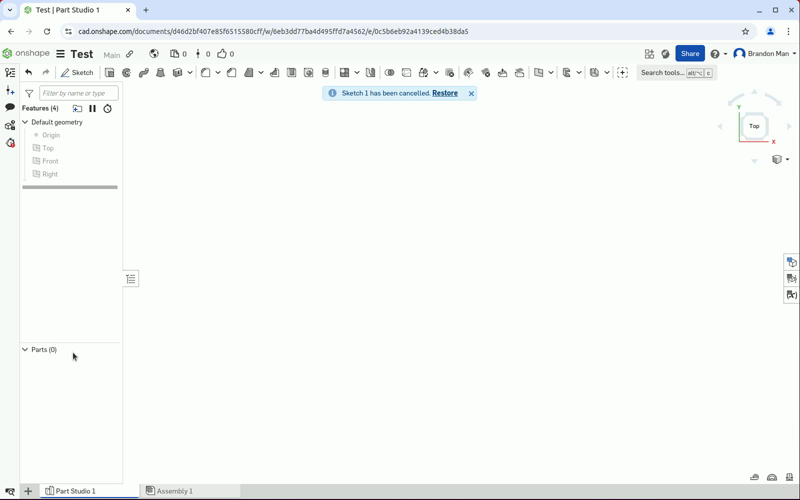
key(shift+p)
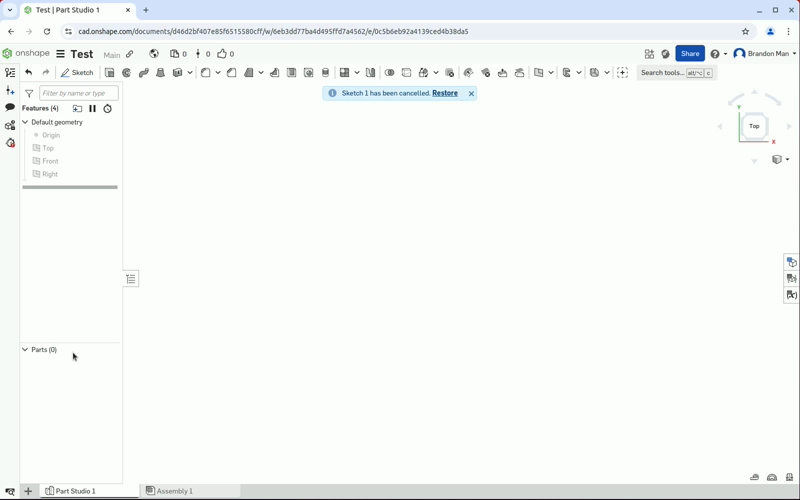
key(space)
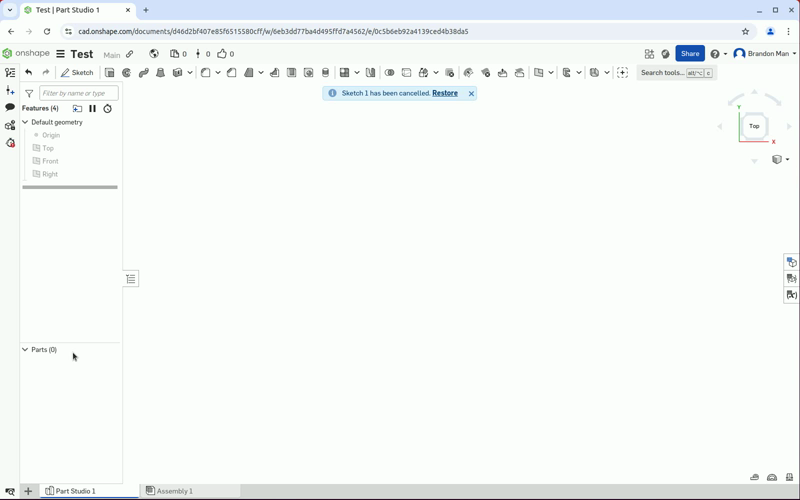
key_down(shift)
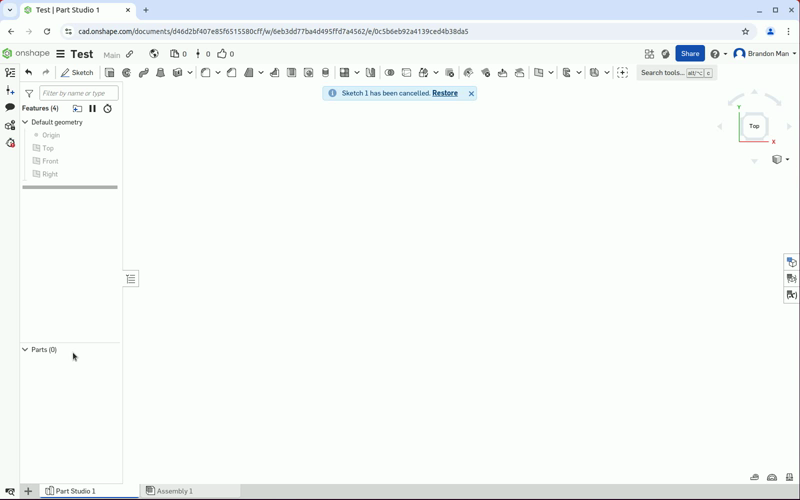
key(up)
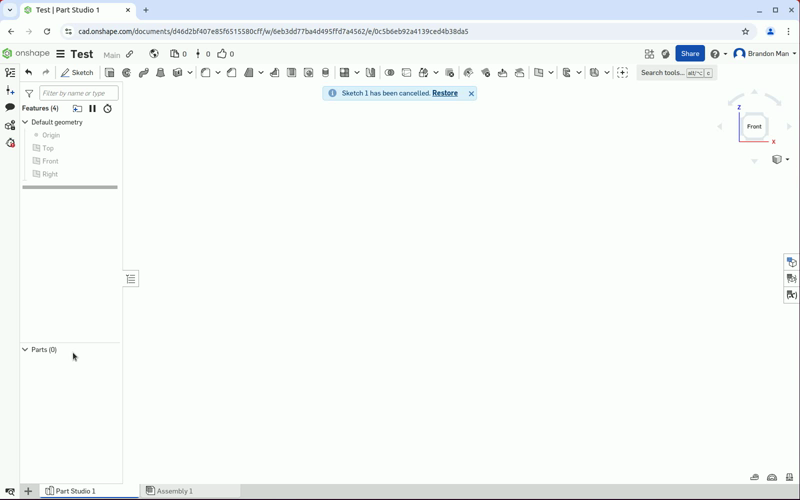
key_up(shift)
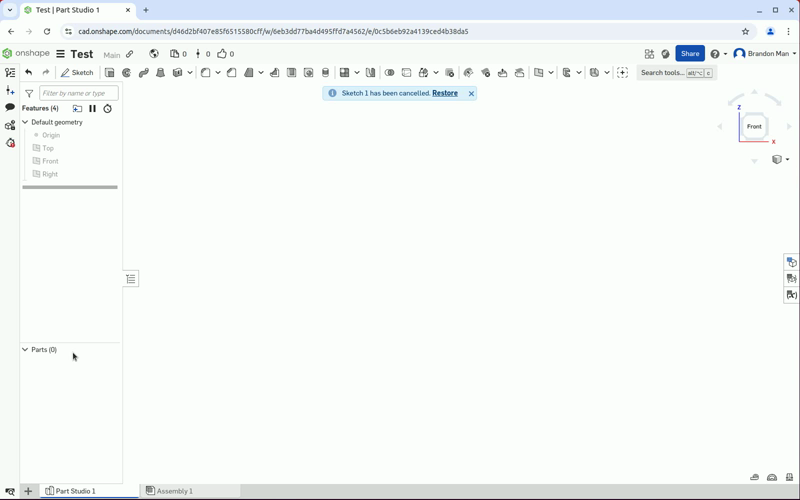
mouse_move(73, 352)
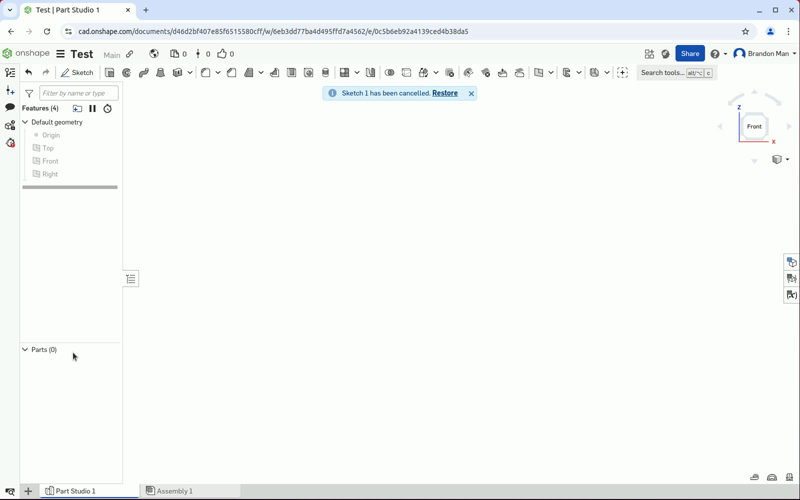
key(shift+y)
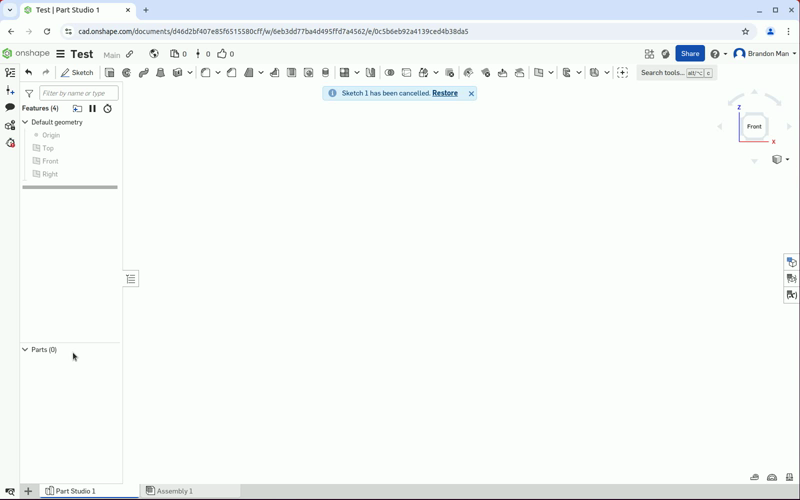
key(shift+s)
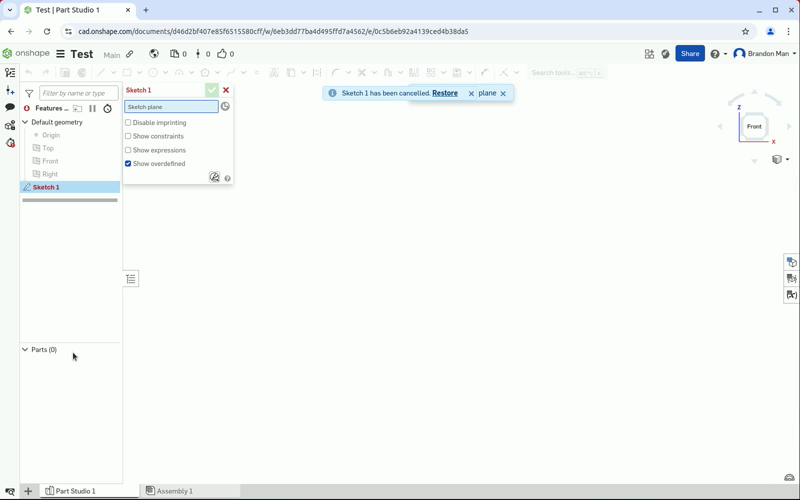
mouse_move(73, 163)
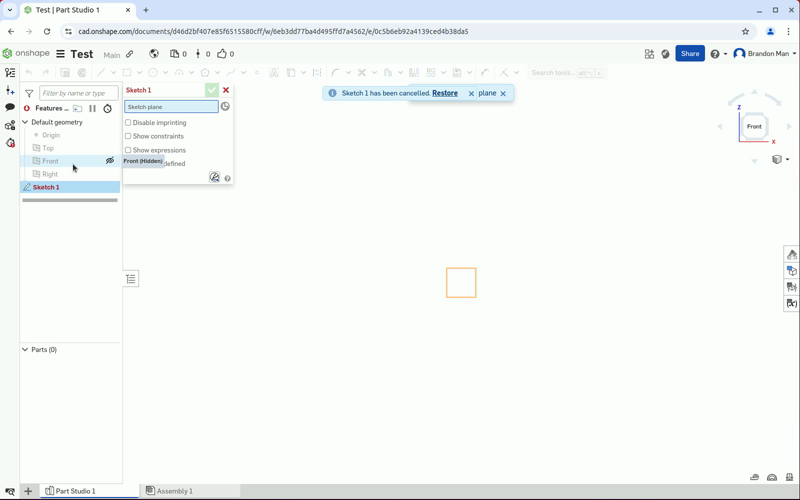
click(73, 163)
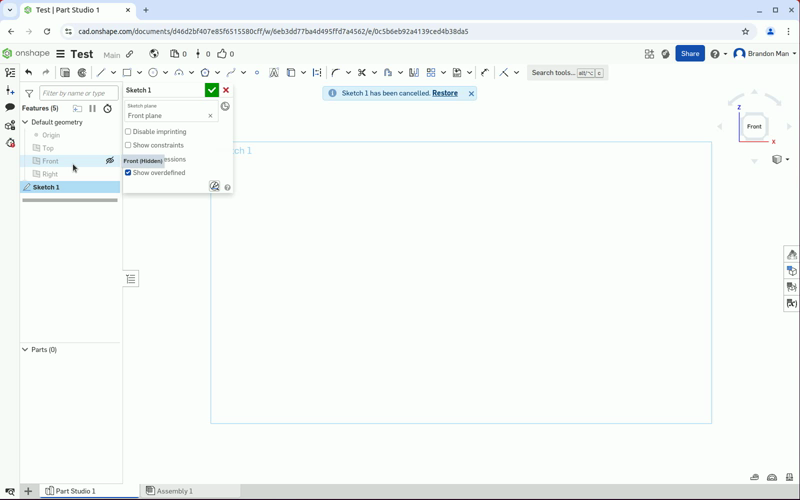
mouse_move(73, 352)
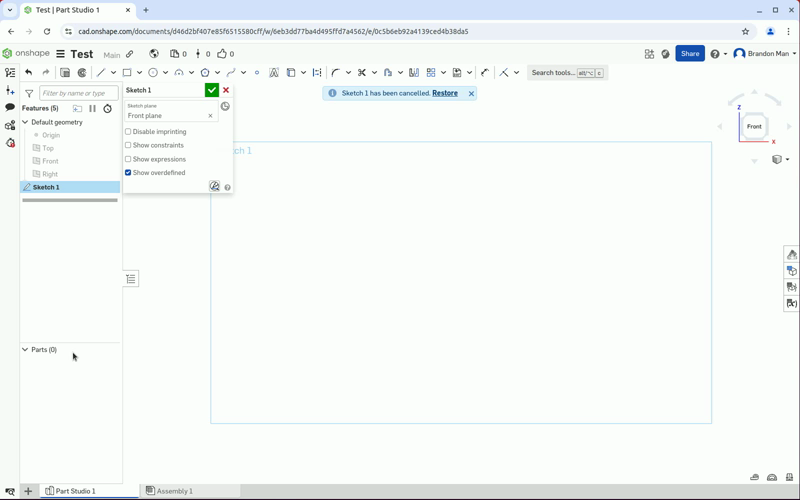
key(y)
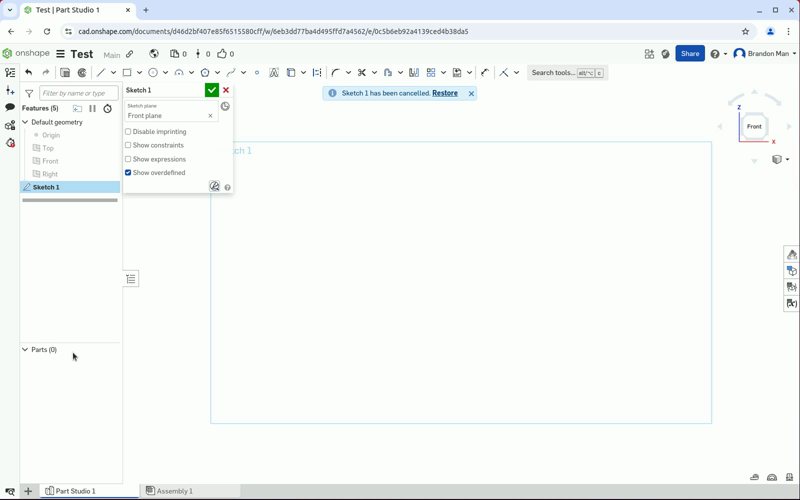
key(l)
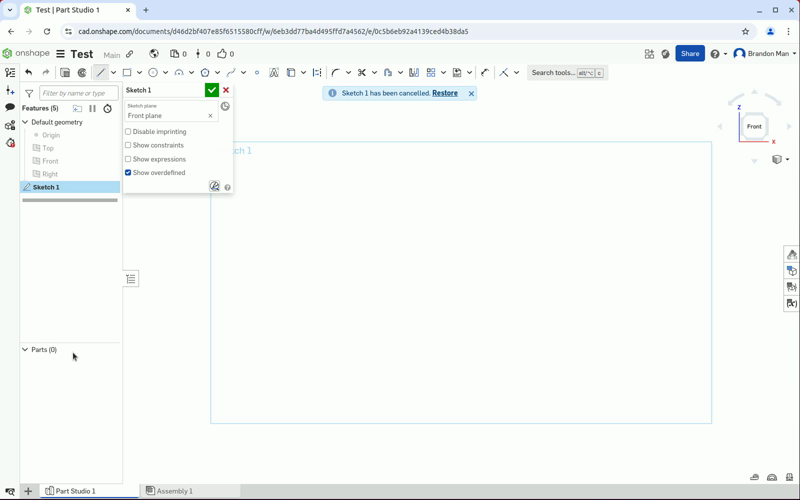
key_down(shift)
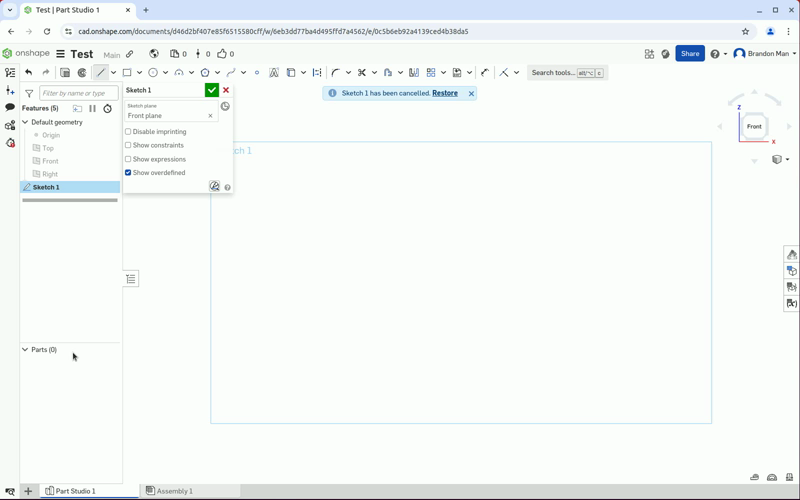
mouse_move(460, 282)
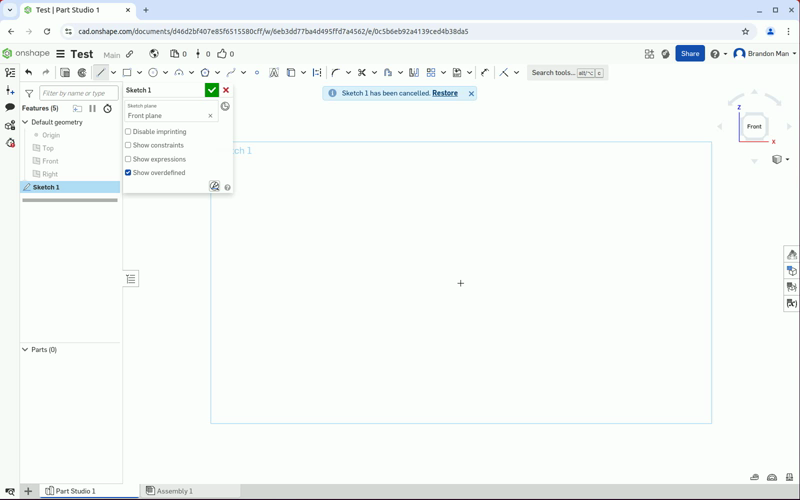
click(460, 282)
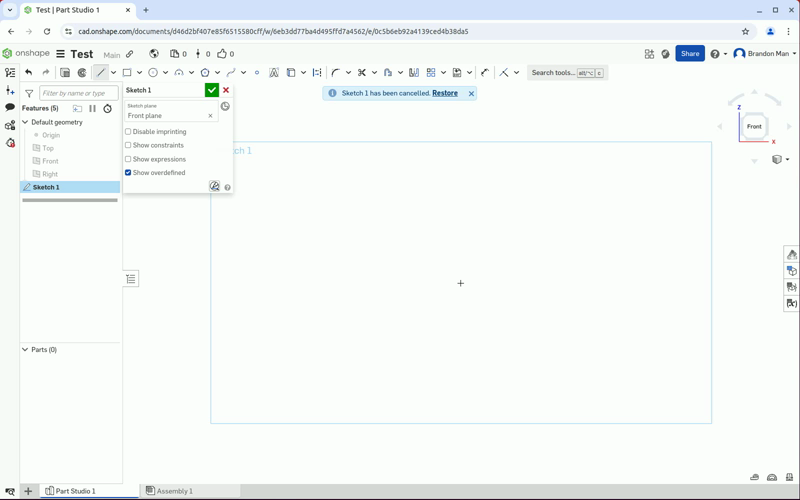
key_up(shift)
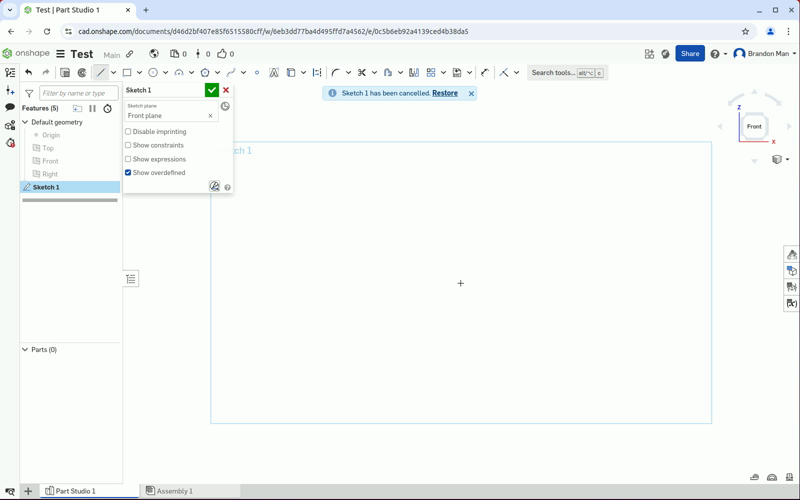
key_down(shift)
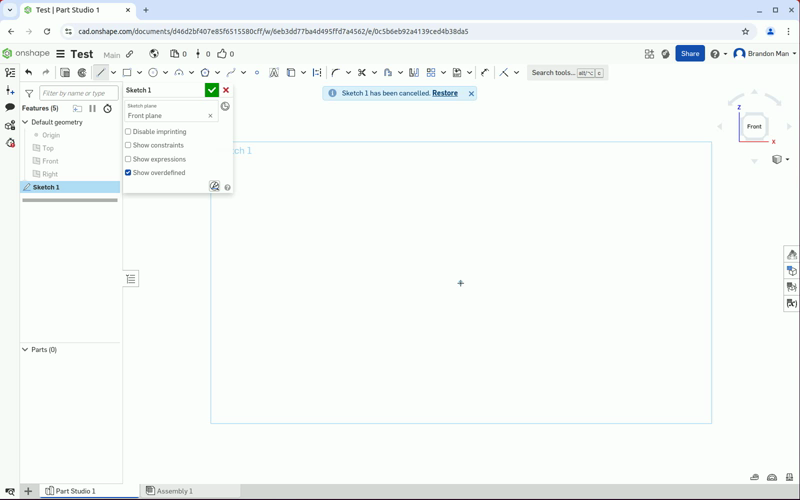
mouse_move(573, 311)
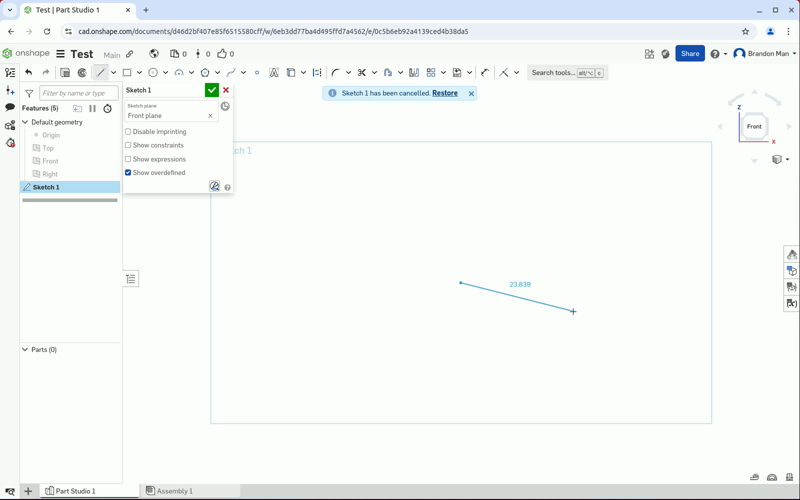
click(573, 311)
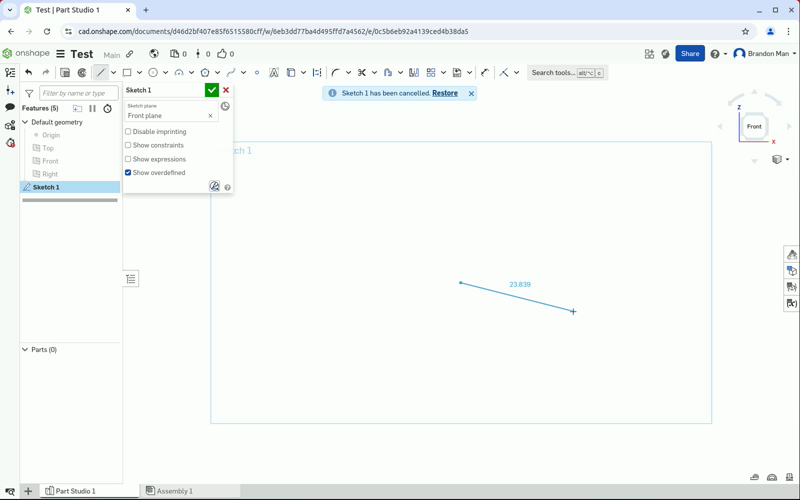
key_up(shift)
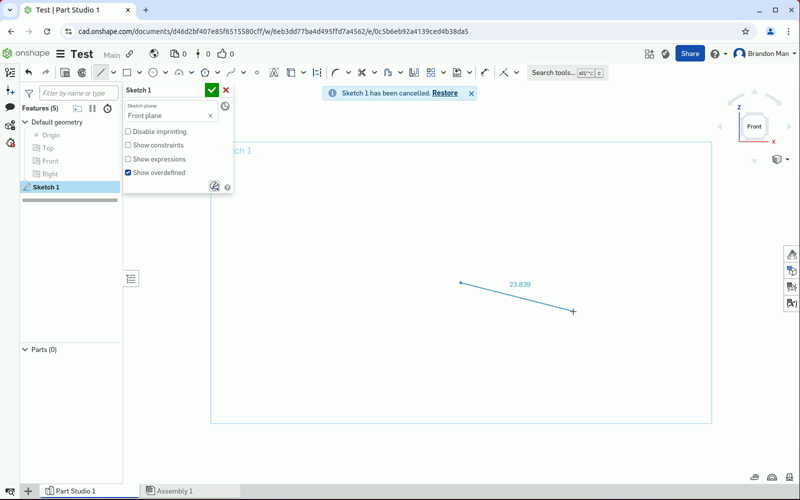
key_down(shift)
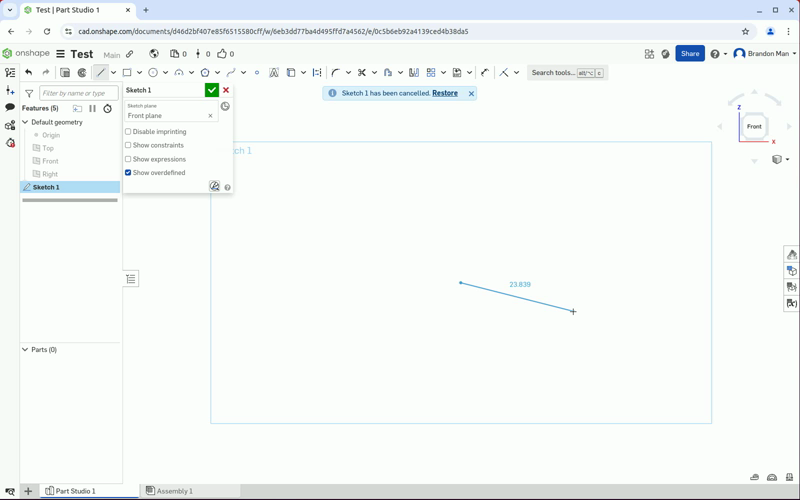
mouse_move(573, 222)
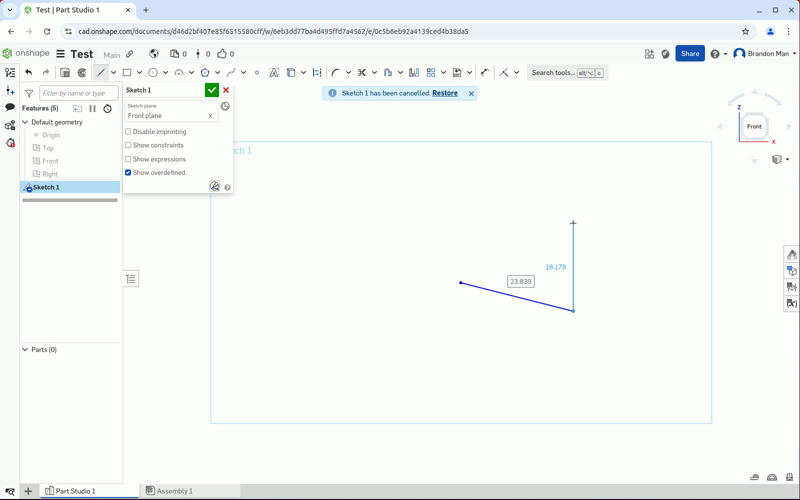
click(573, 222)
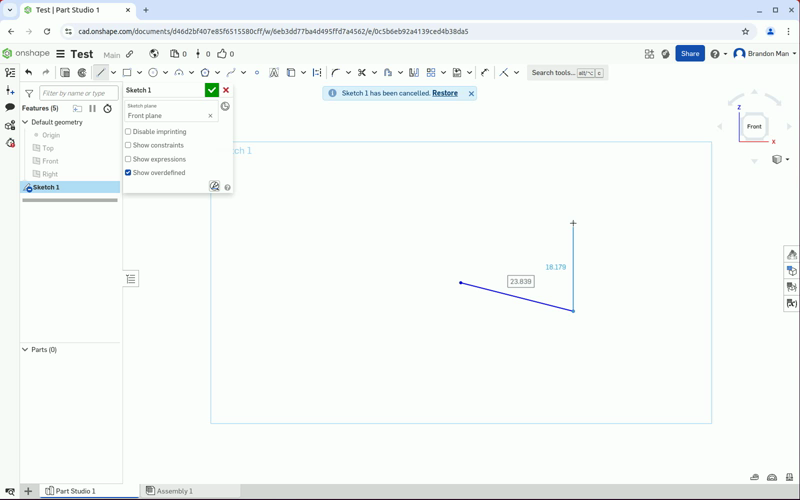
key_up(shift)
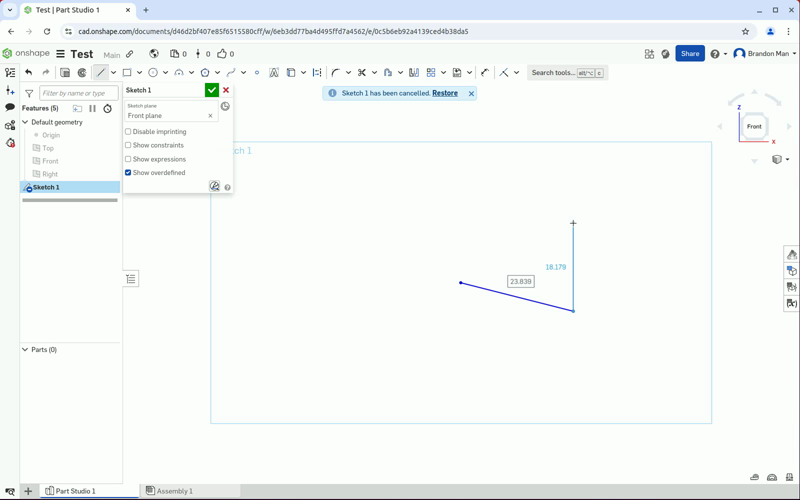
key_down(shift)
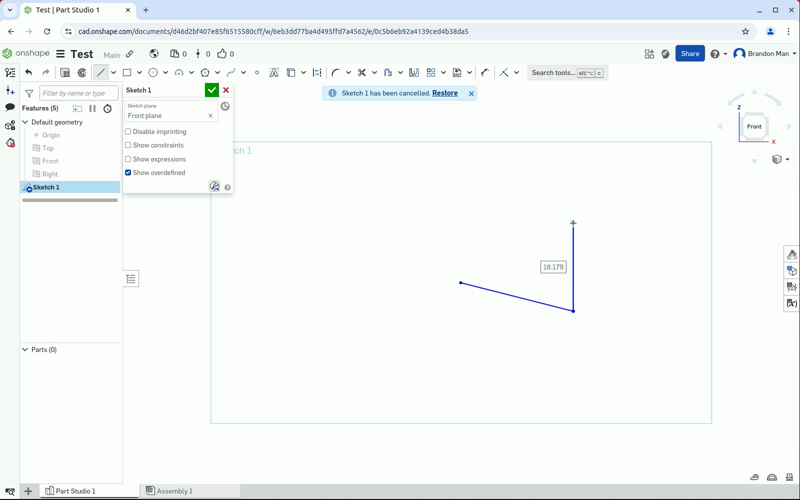
mouse_move(460, 282)
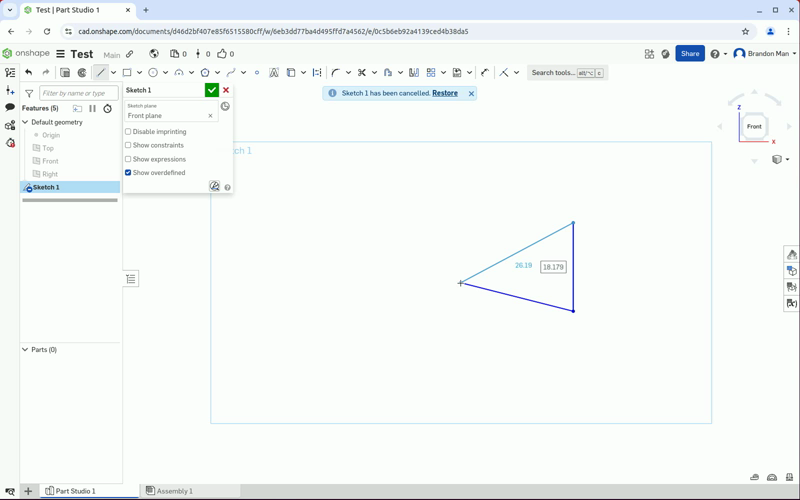
key_up(shift)
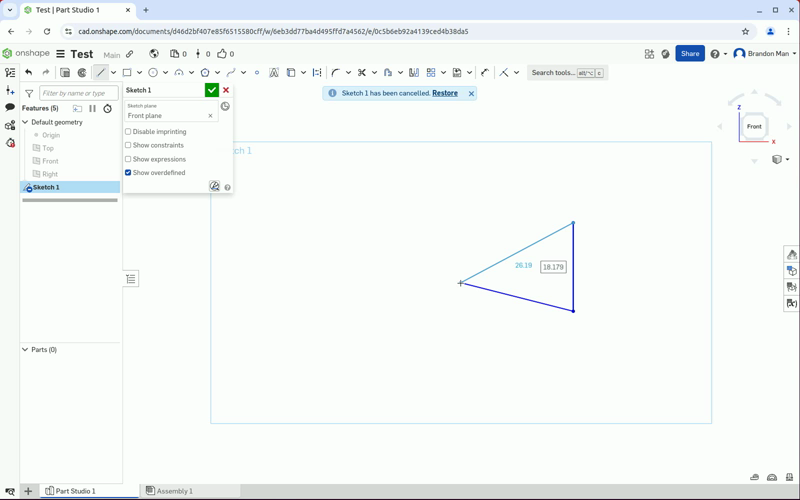
click(460, 282)
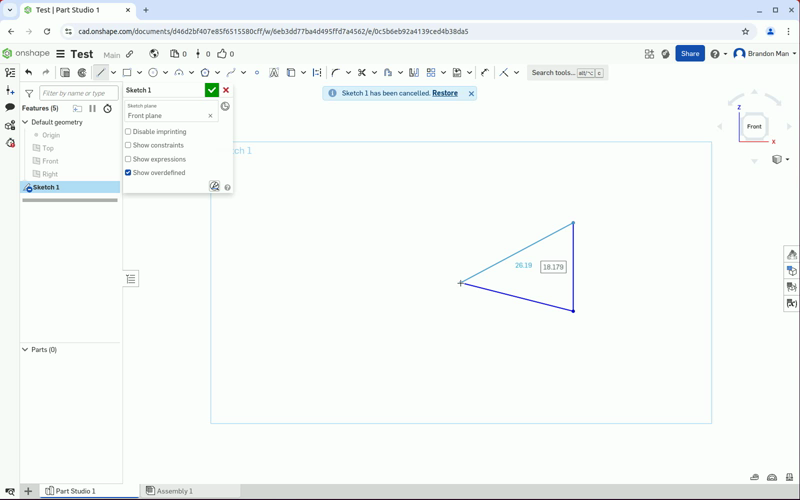
key(esc)
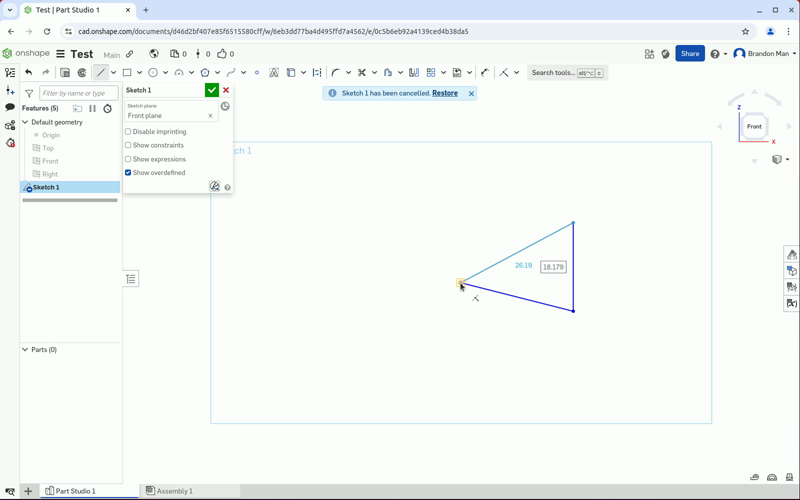
mouse_move(527, 295)
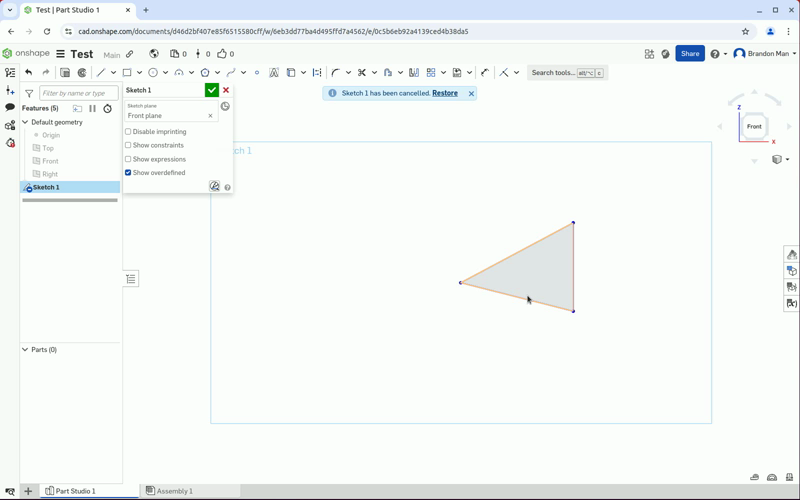
click(527, 295)
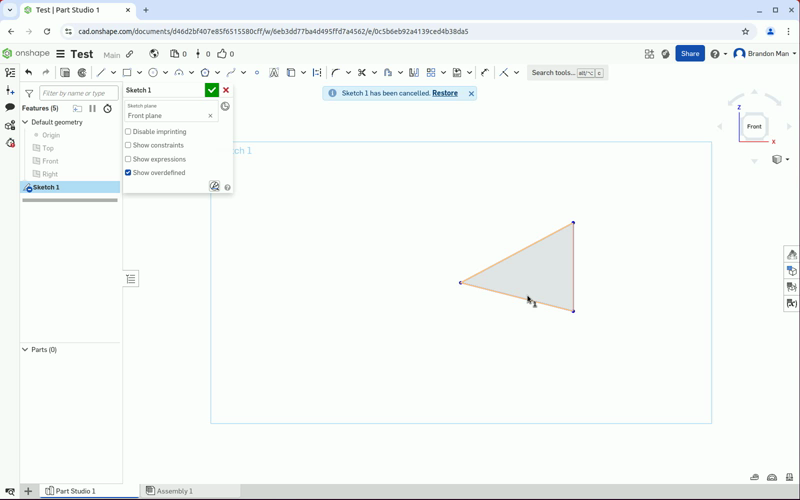
mouse_move(73, 352)
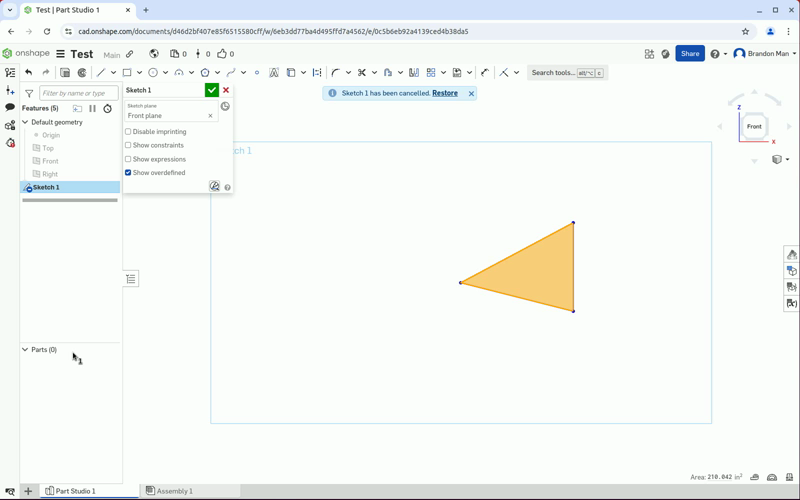
key(shift+y)
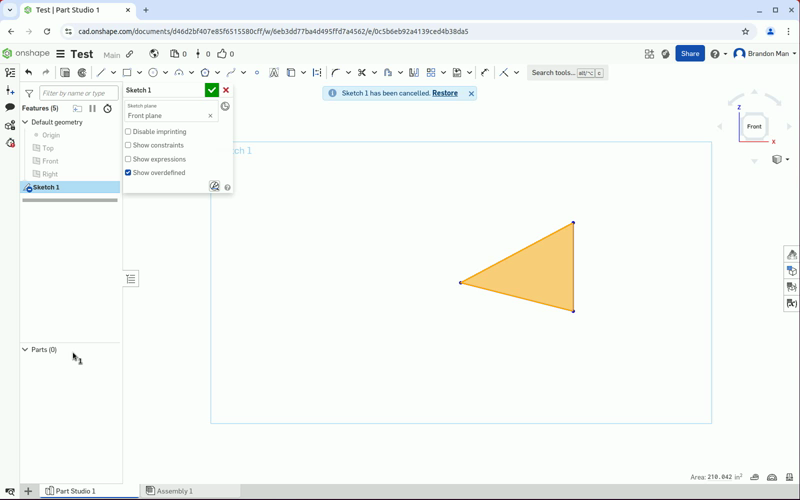
key(shift+e)
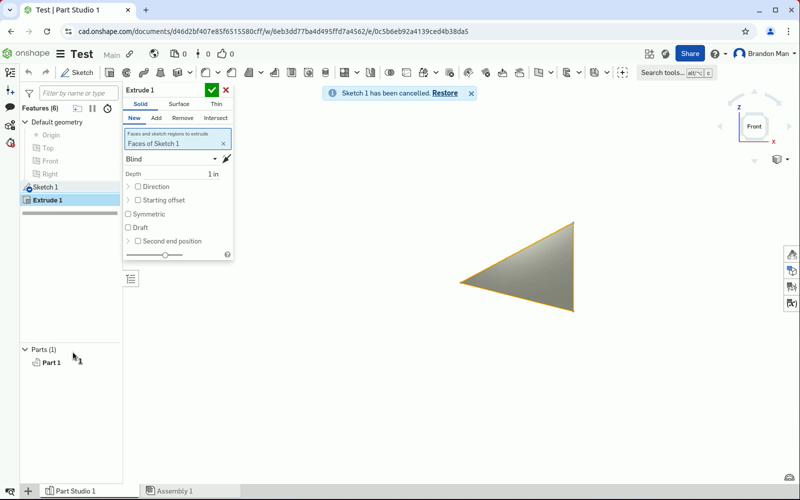
mouse_move(143, 106)
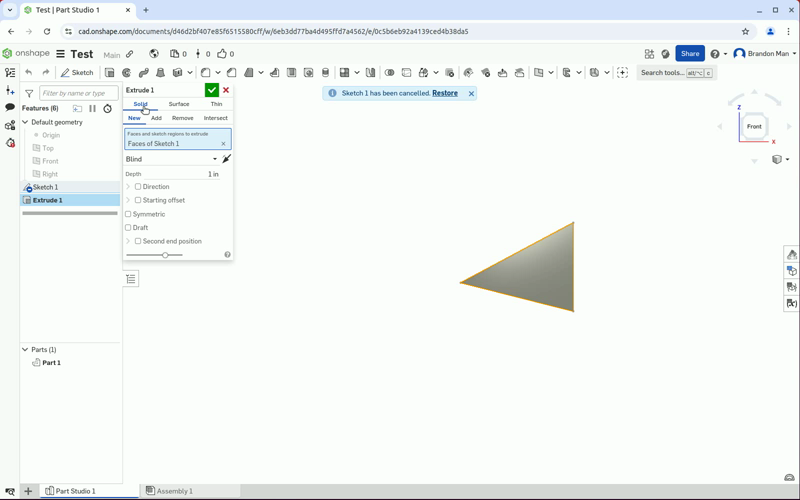
click(143, 106)
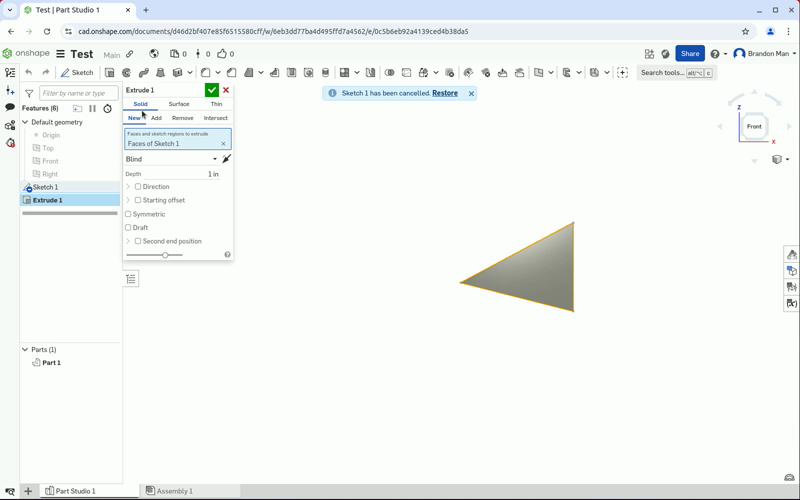
mouse_move(137, 120)
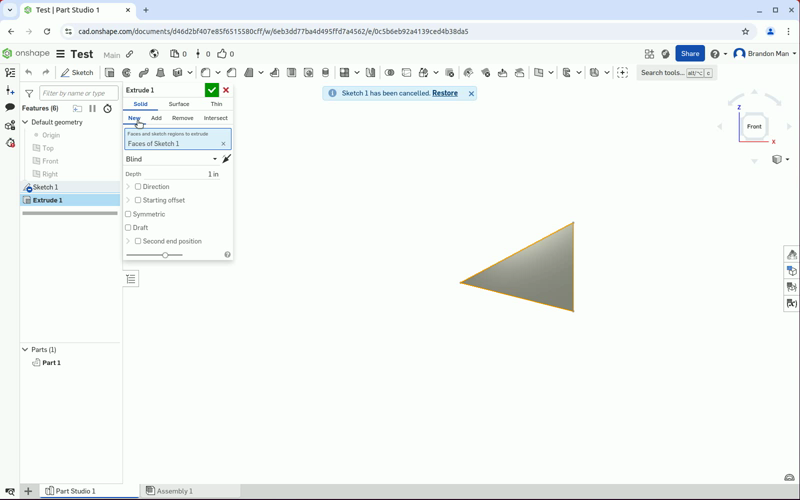
click(137, 120)
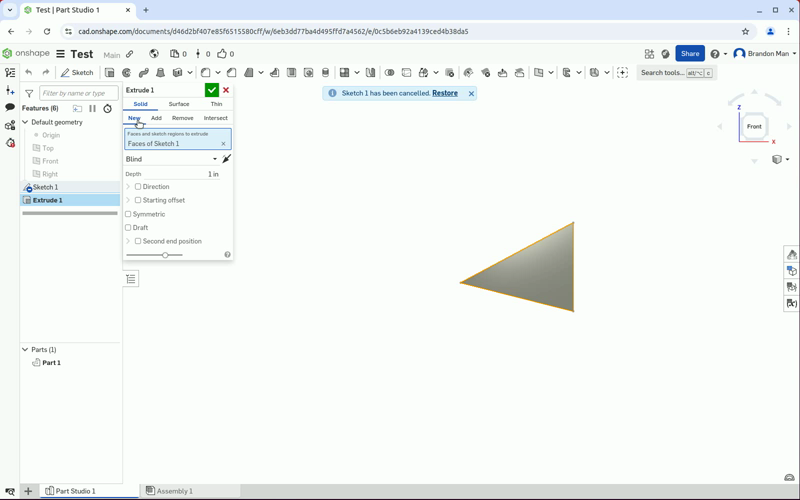
key(tab, 4)
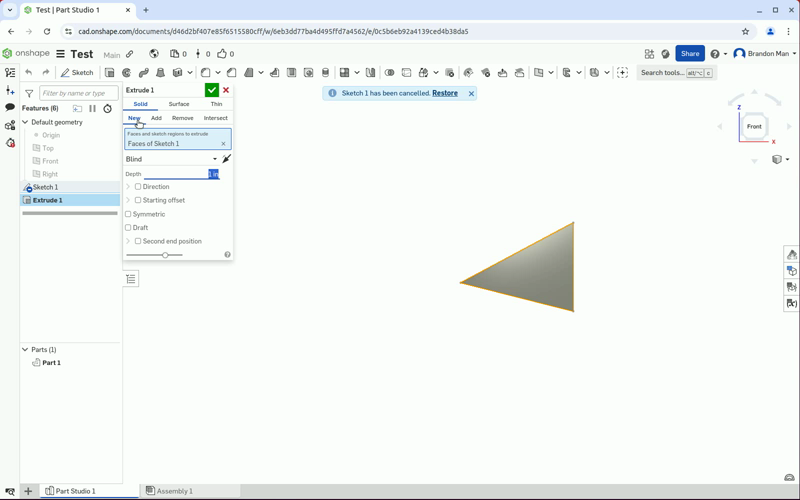
text(18.053)
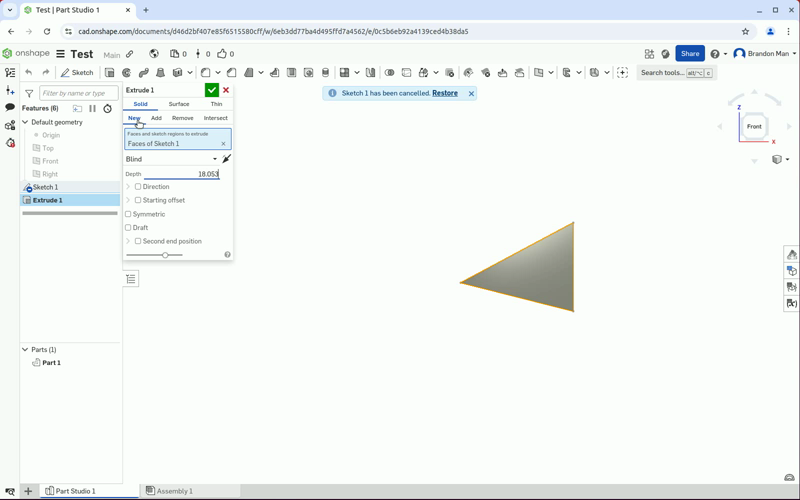
key(enter)
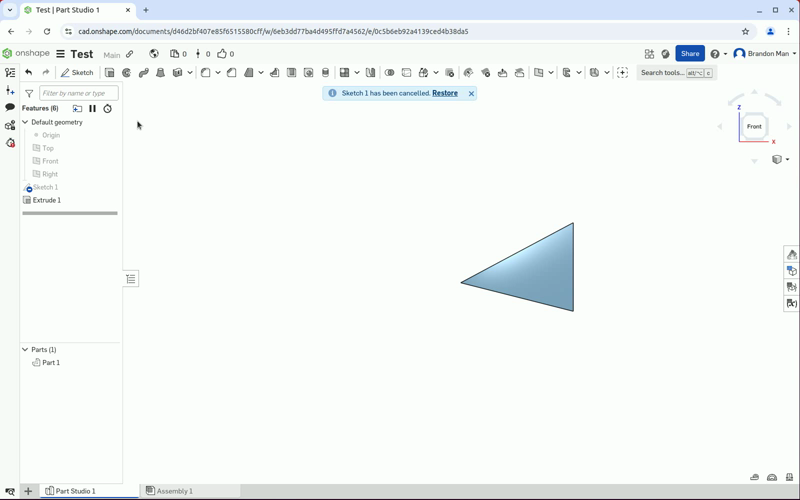
key(shift+h)
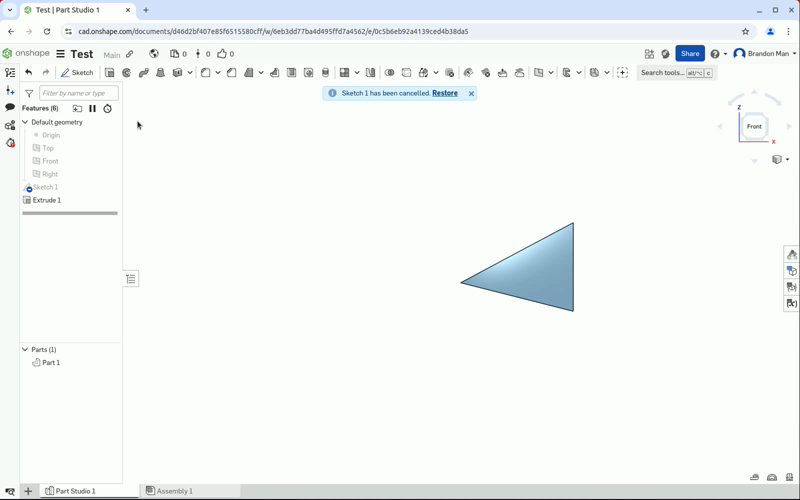
key(shift+h)
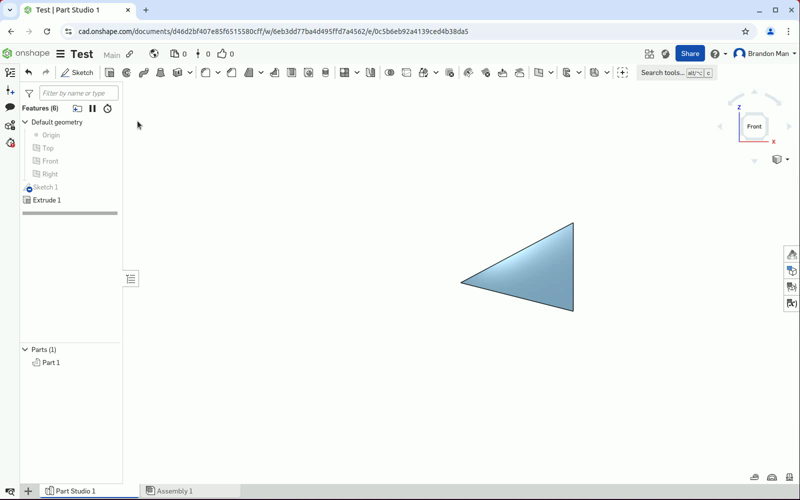
mouse_move(73, 189)
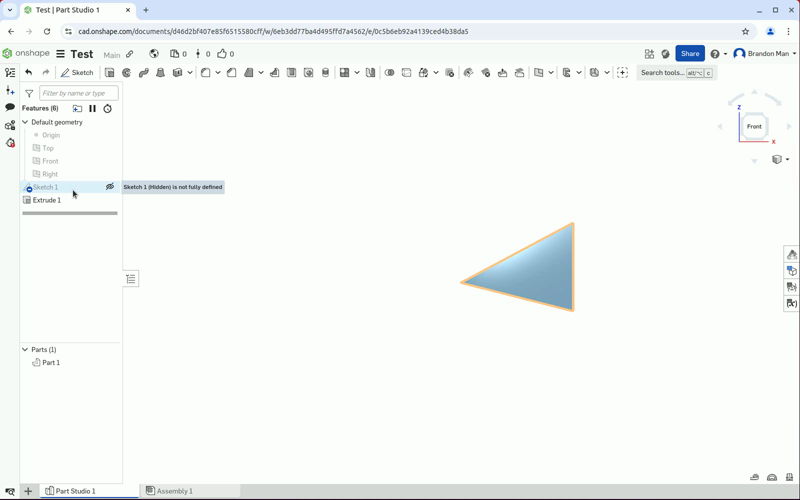
click(73, 189)
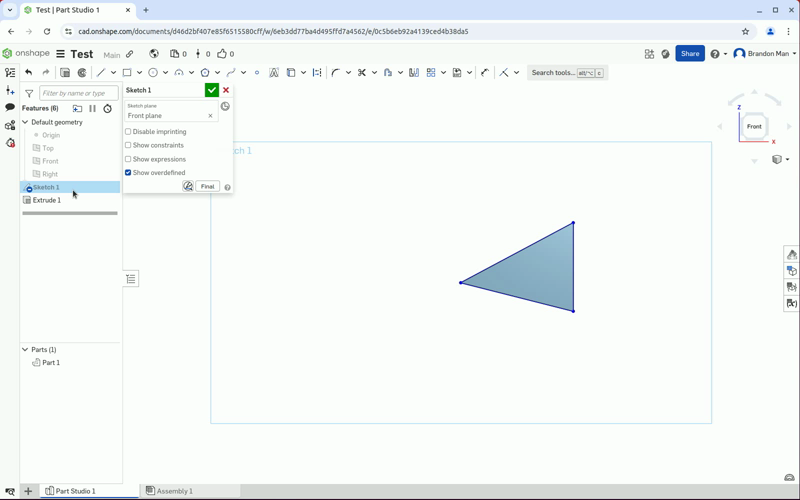
mouse_move(229, 92)
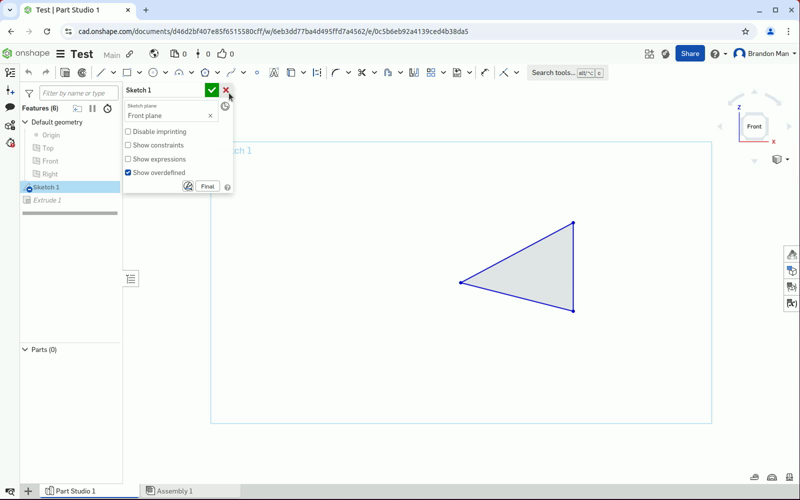
click(229, 92)
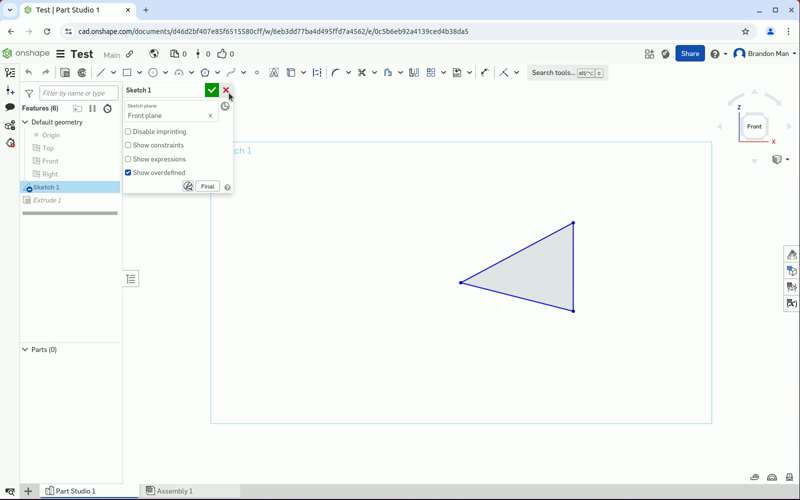
key(shift+s)
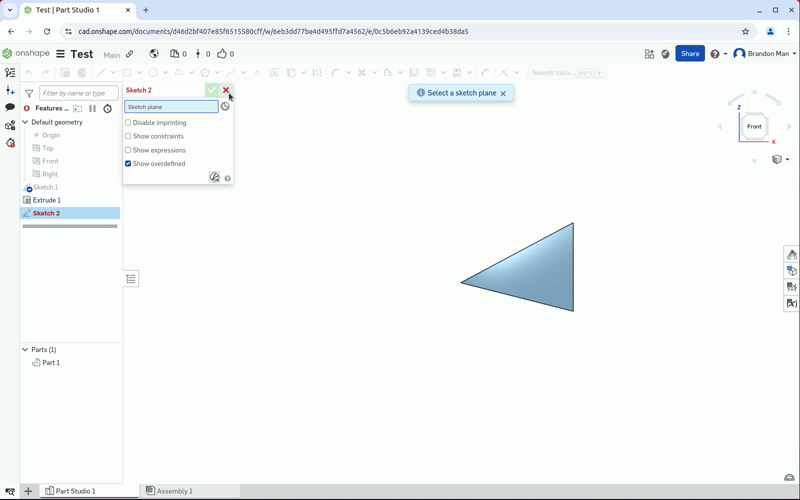
mouse_move(73, 163)
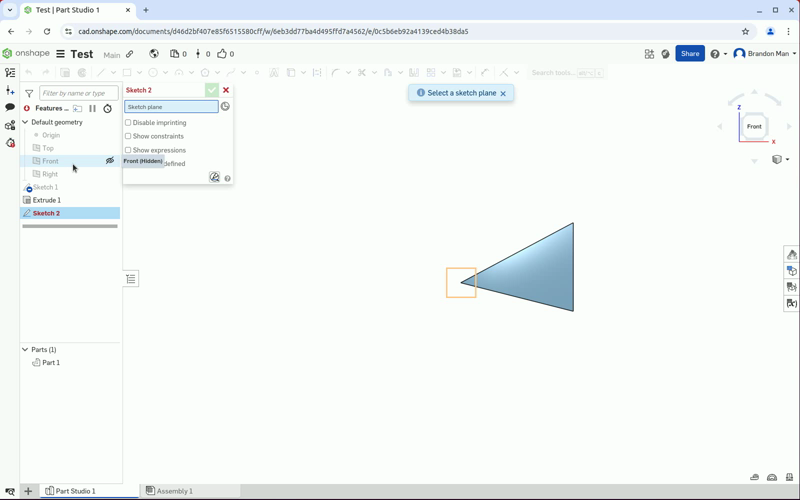
click(73, 163)
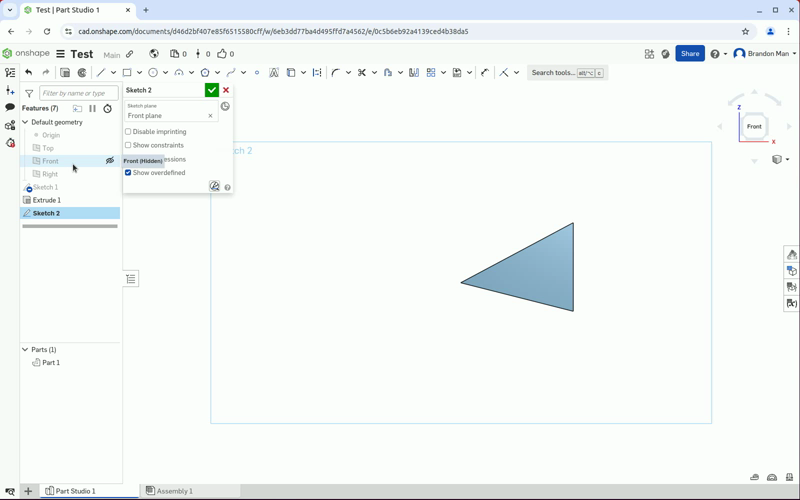
mouse_move(73, 352)
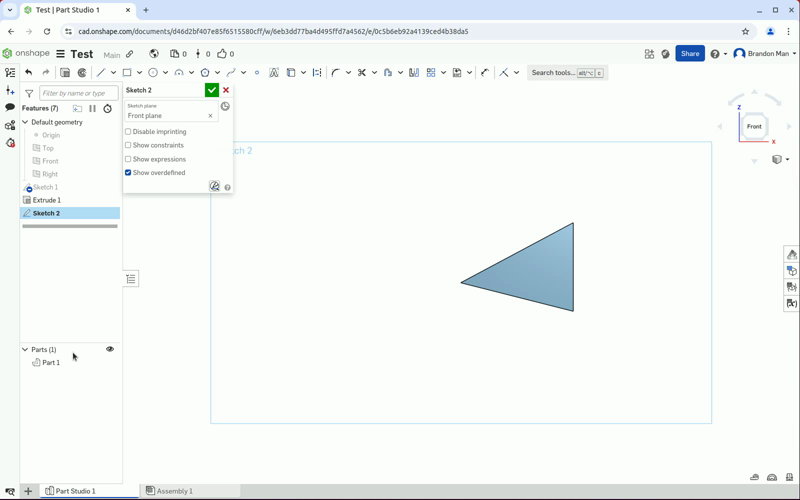
key(y)
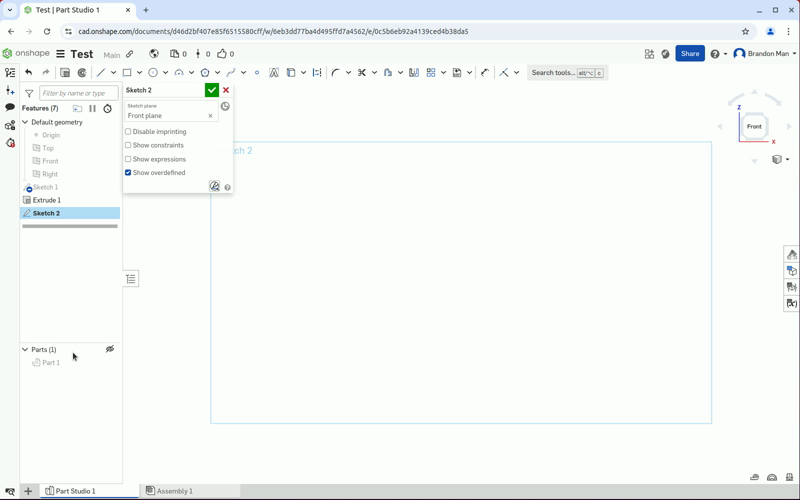
key(l)
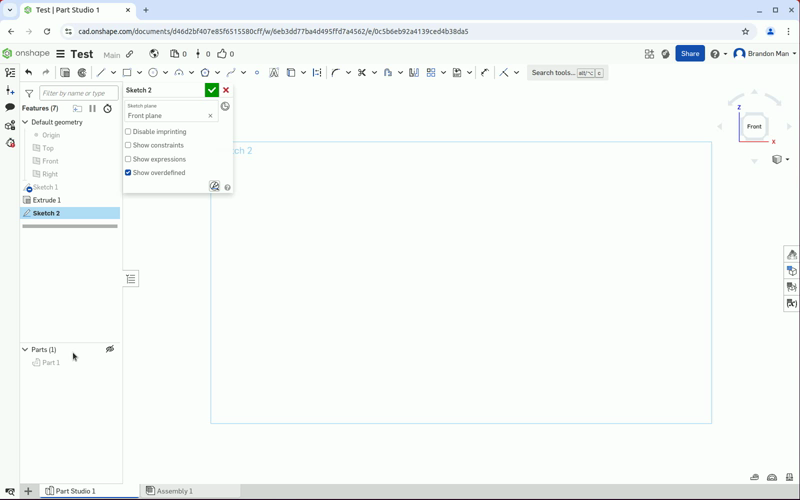
key_down(shift)
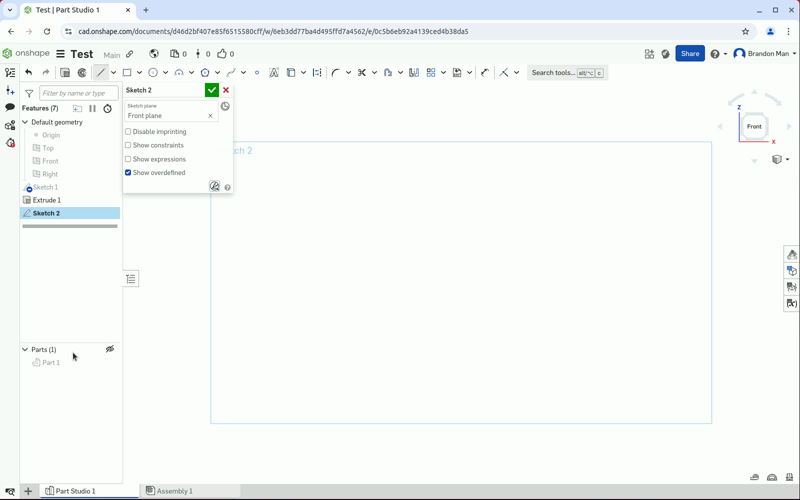
mouse_move(351, 311)
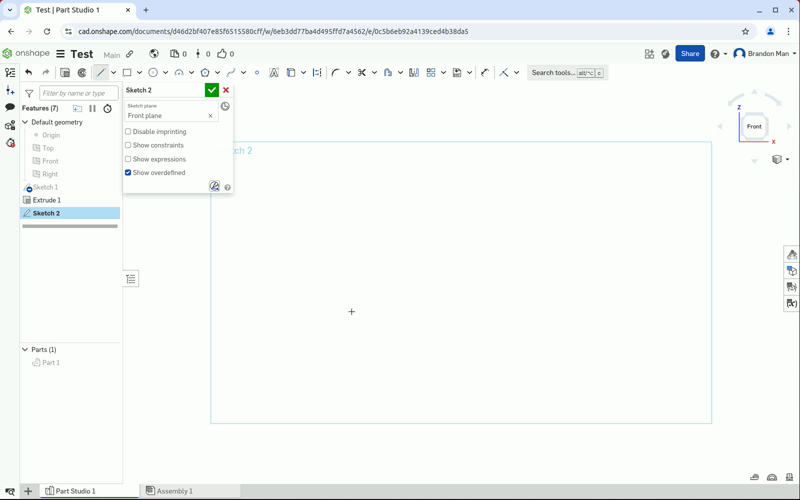
click(351, 311)
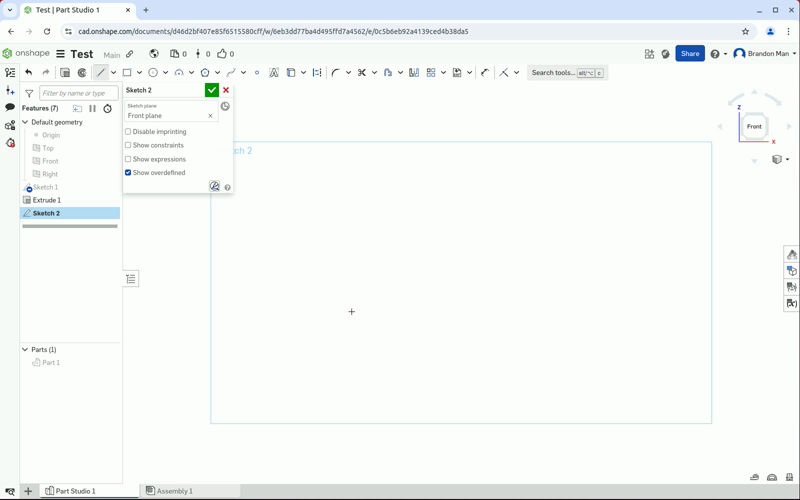
key_up(shift)
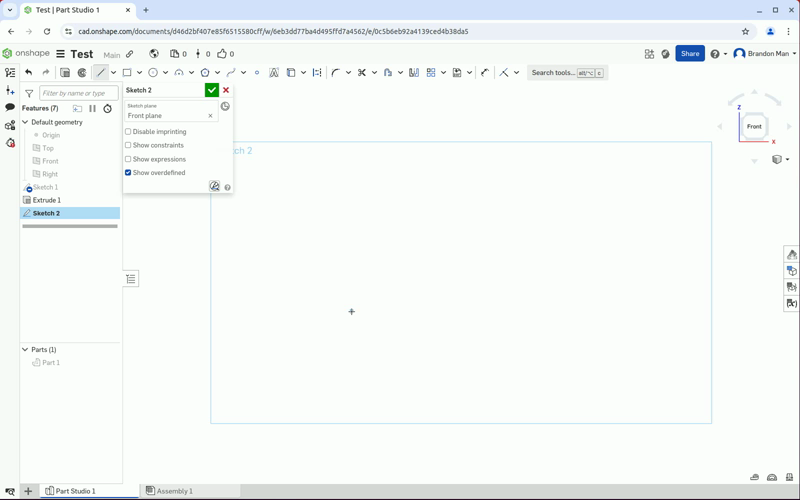
key_down(shift)
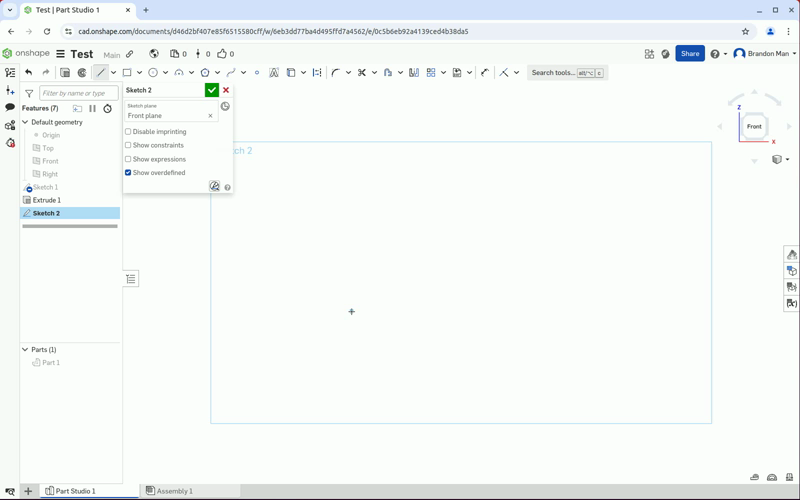
mouse_move(460, 282)
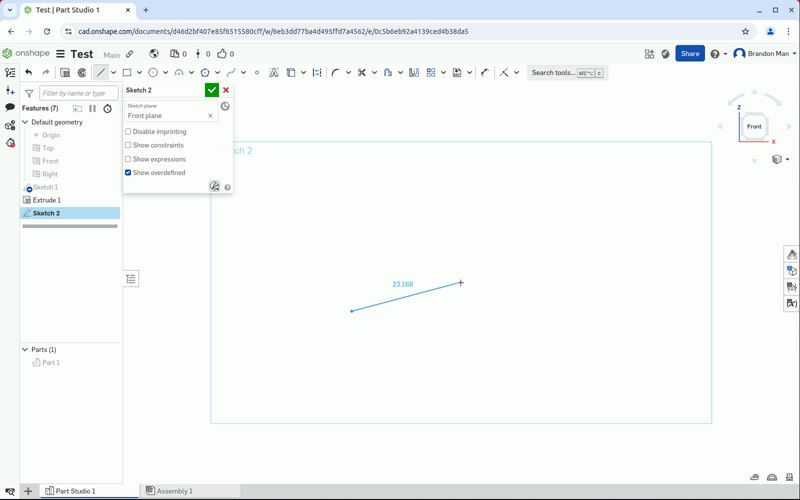
click(460, 282)
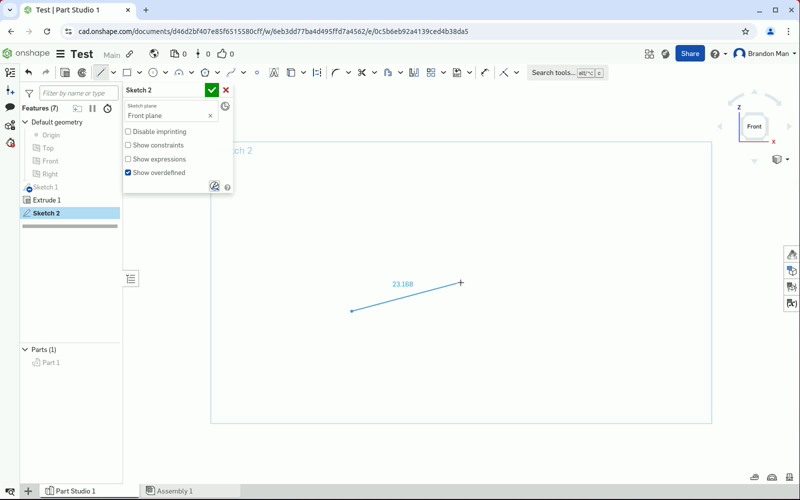
key_up(shift)
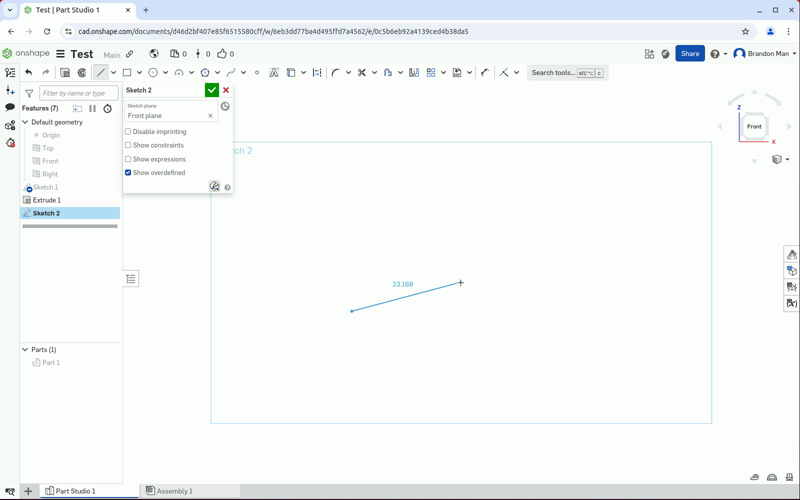
key_down(shift)
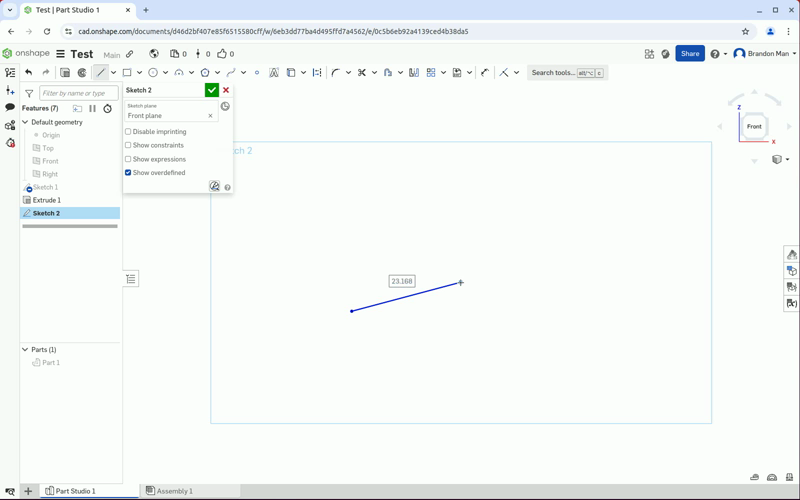
mouse_move(351, 221)
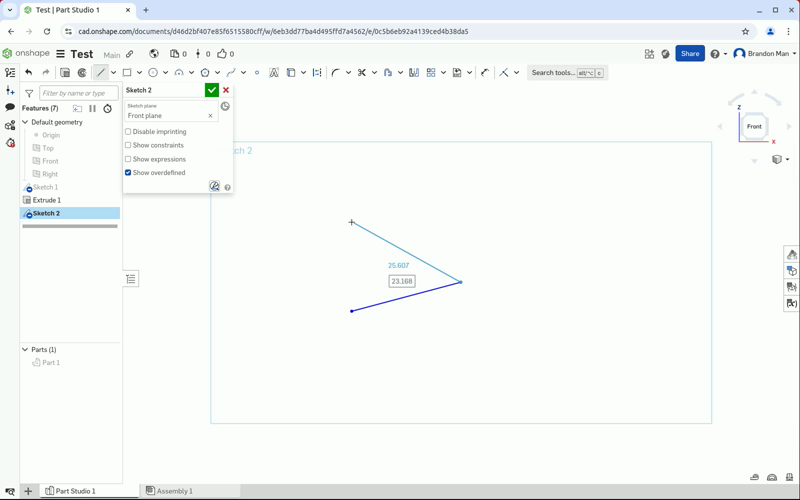
click(351, 221)
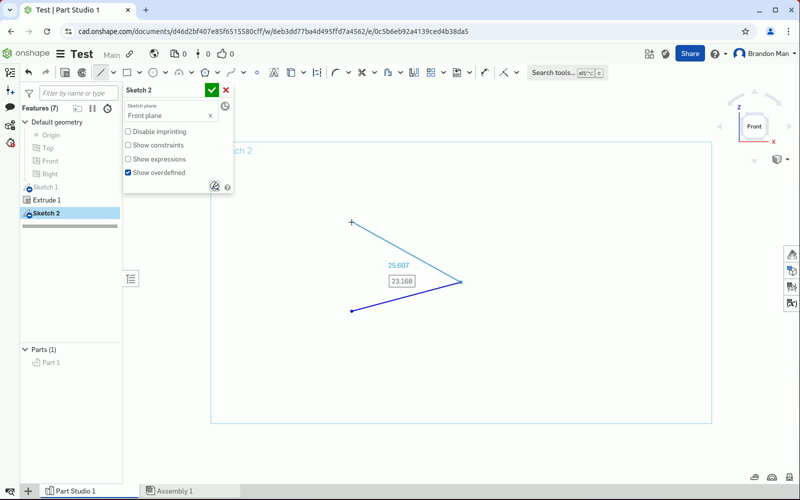
key_up(shift)
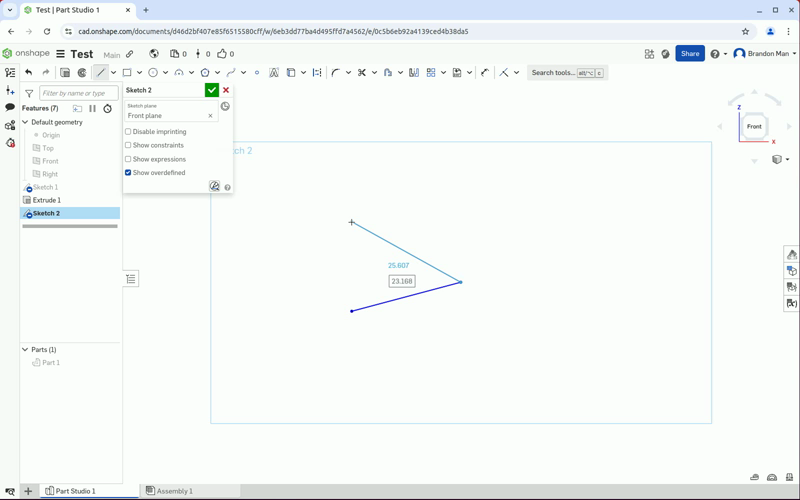
key_down(shift)
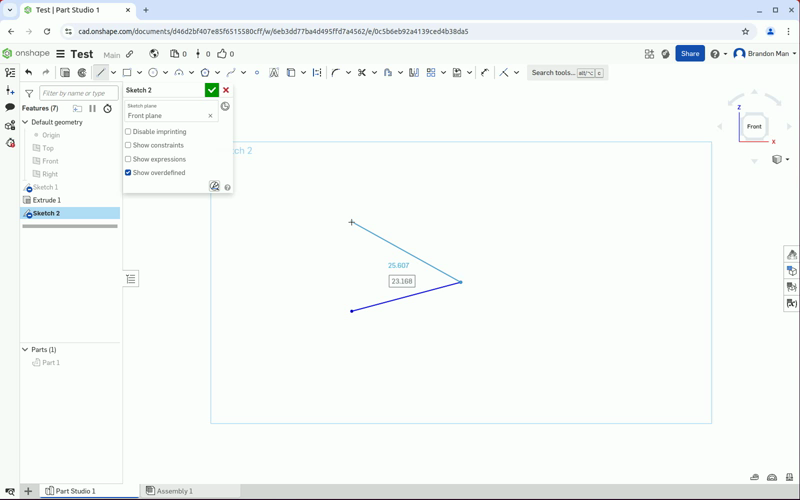
mouse_move(351, 311)
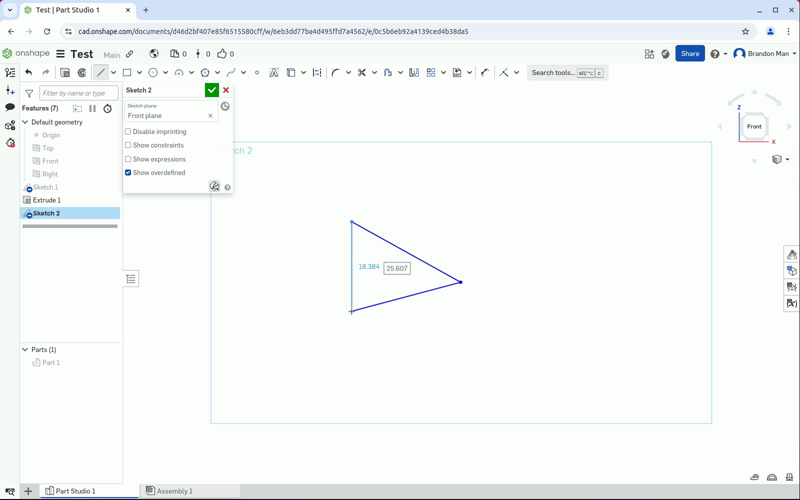
key_up(shift)
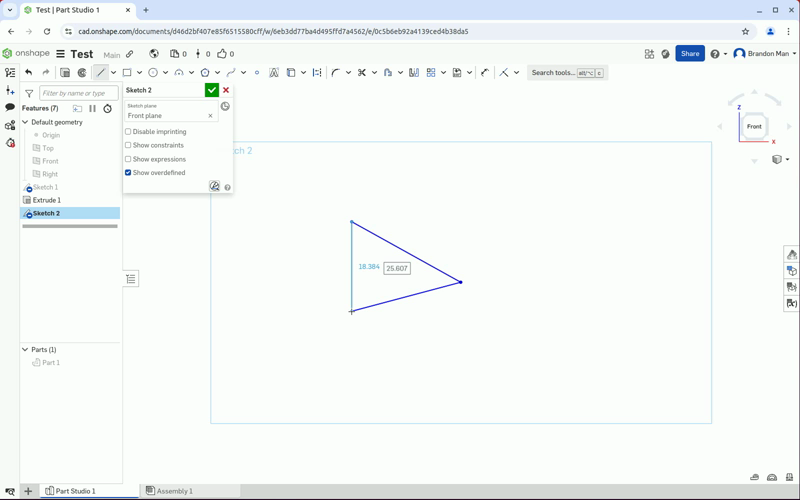
click(351, 311)
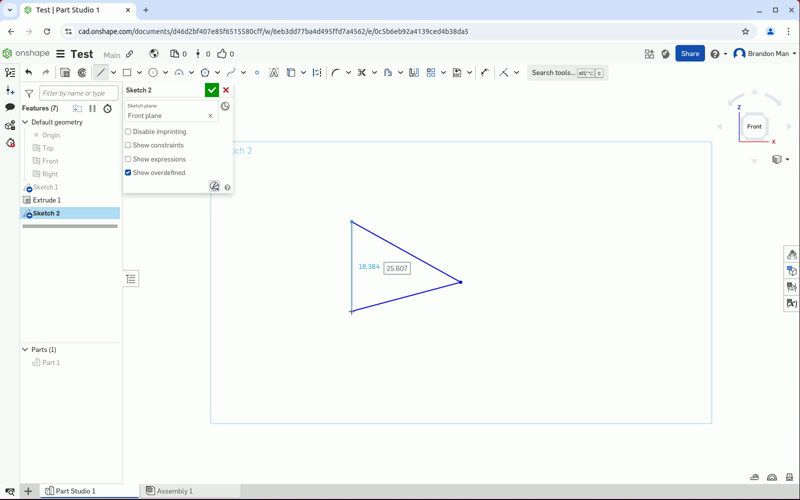
key(esc)
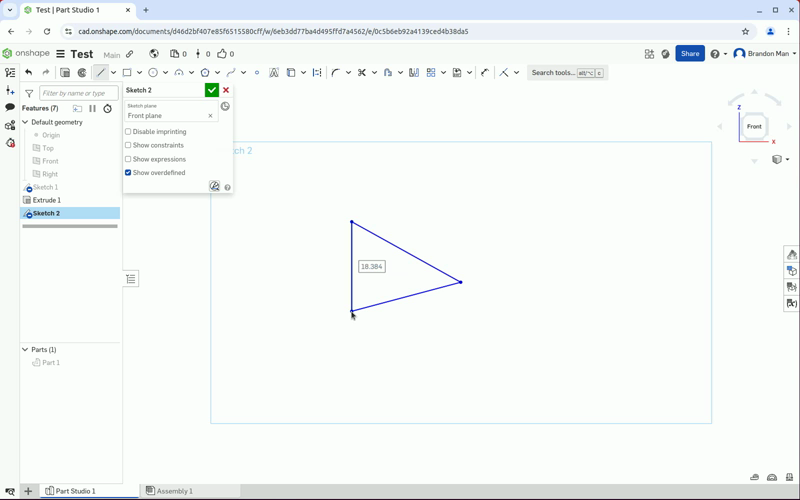
mouse_move(385, 277)
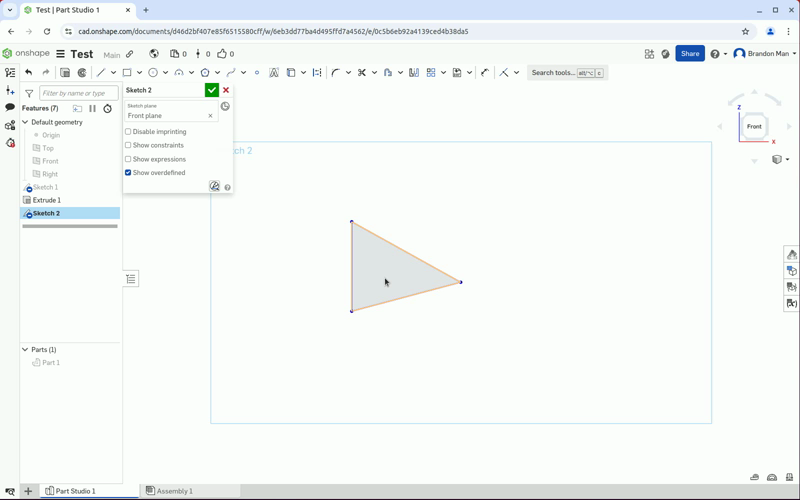
click(385, 277)
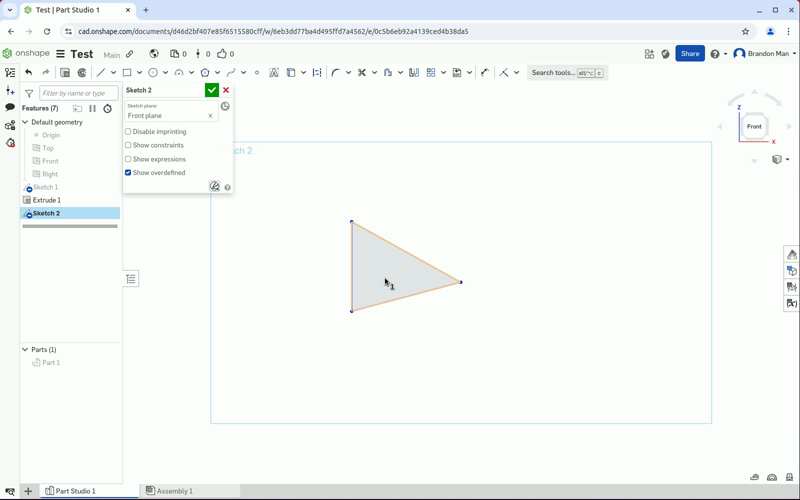
mouse_move(73, 352)
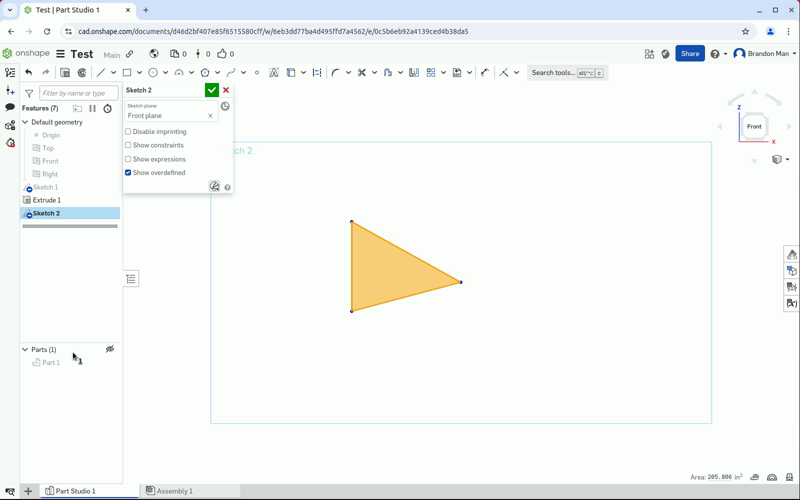
key(shift+y)
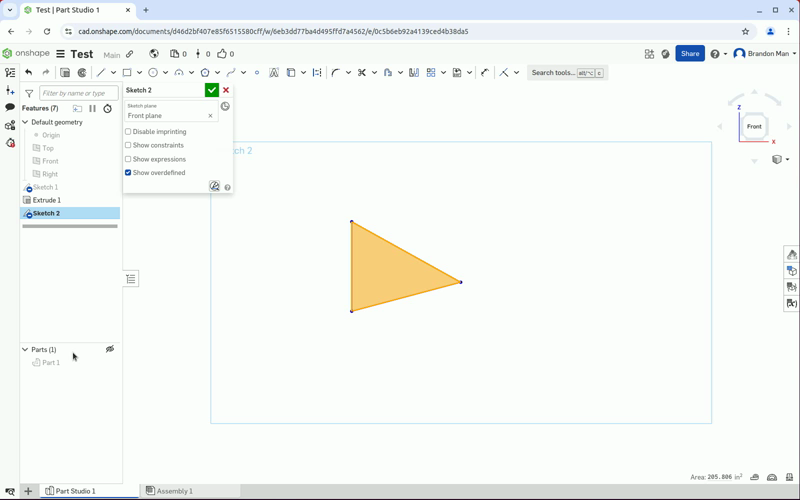
key(shift+e)
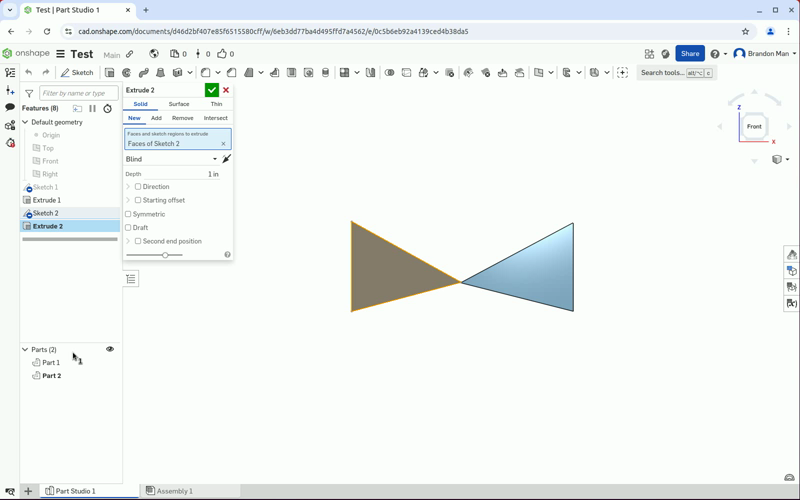
mouse_move(143, 106)
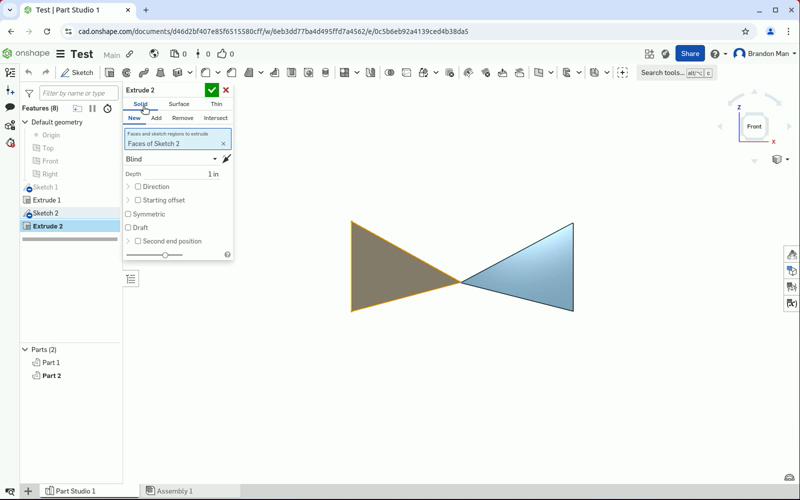
click(143, 106)
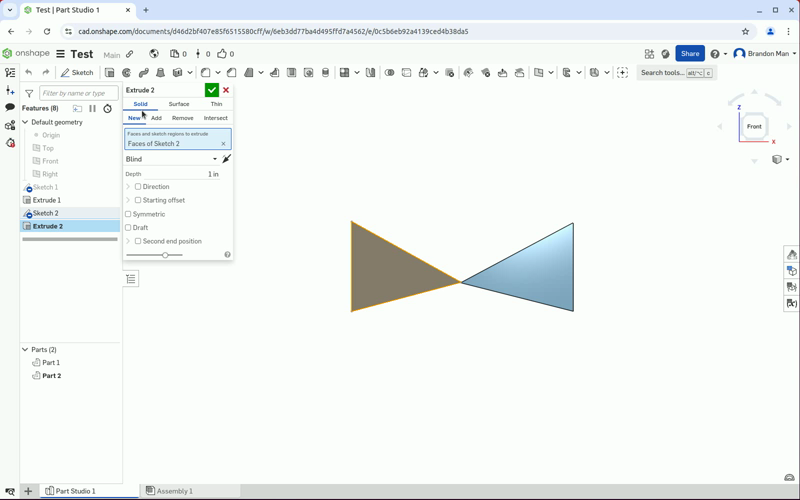
mouse_move(137, 120)
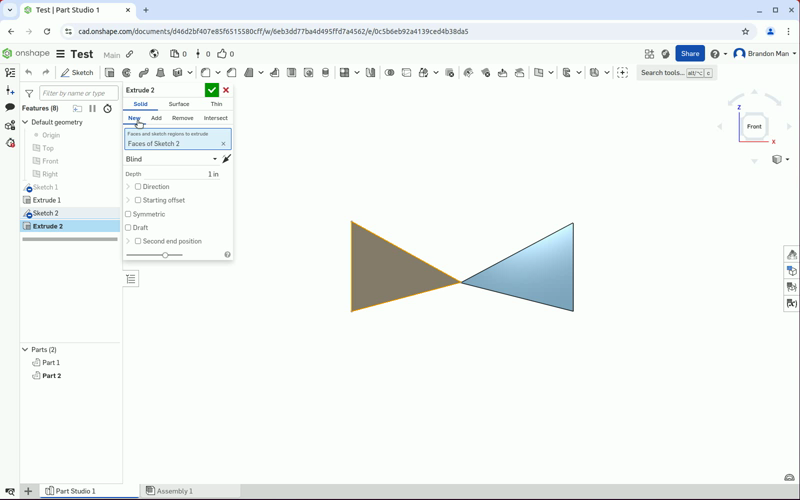
click(137, 120)
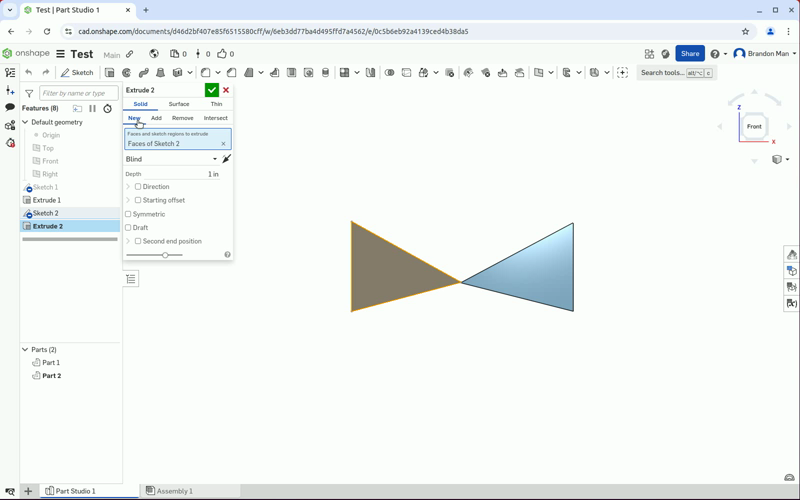
key(tab, 4)
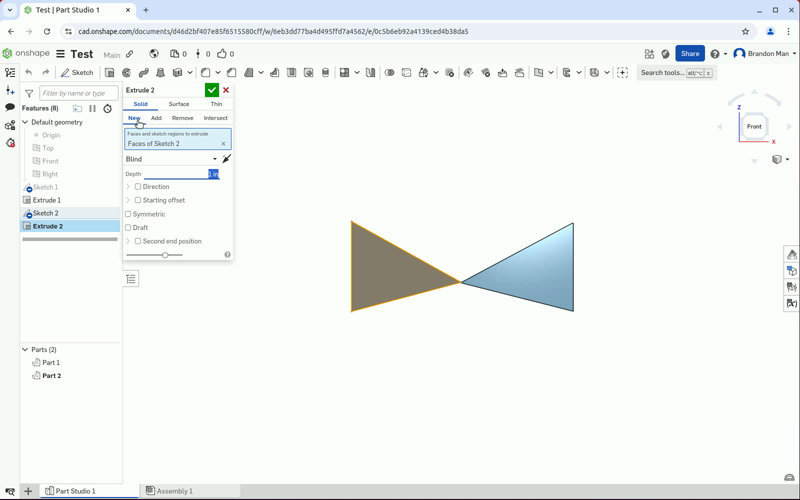
text(18.053)
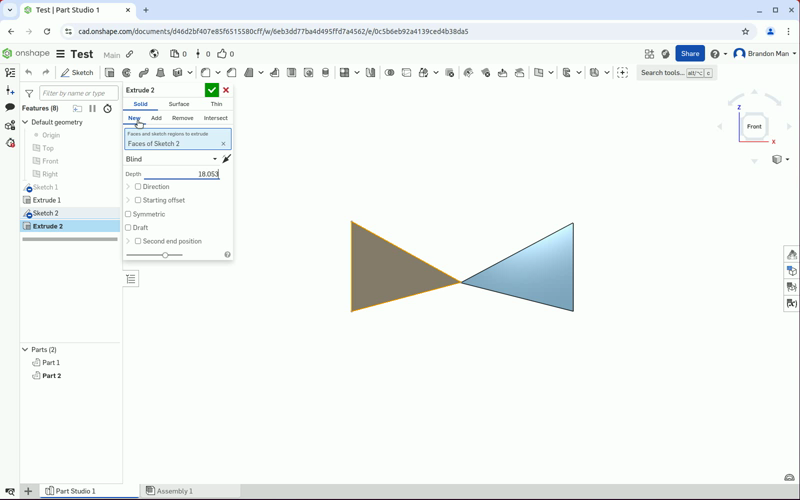
key(enter)
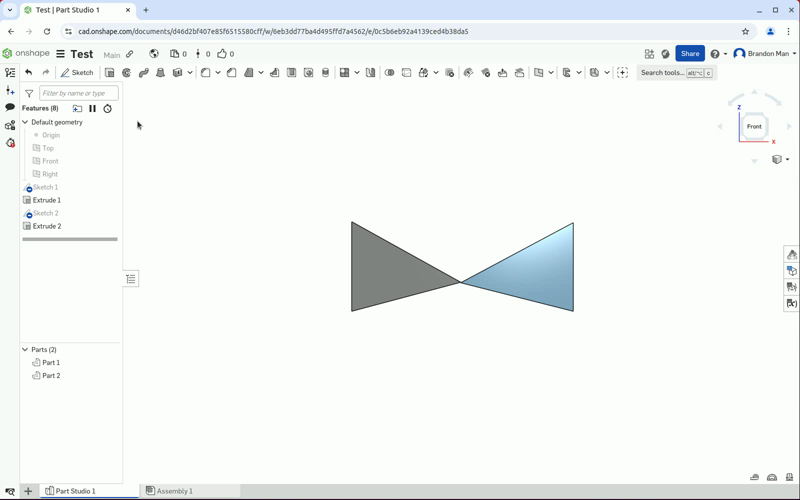
key(shift+h)
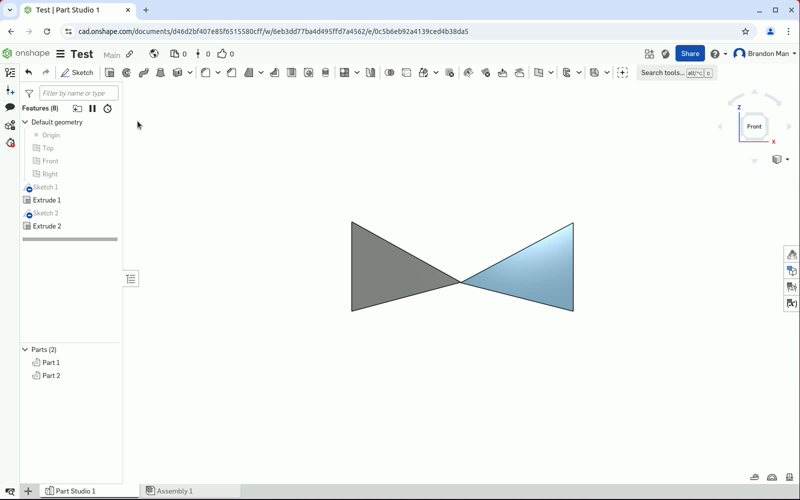
key(shift+h)
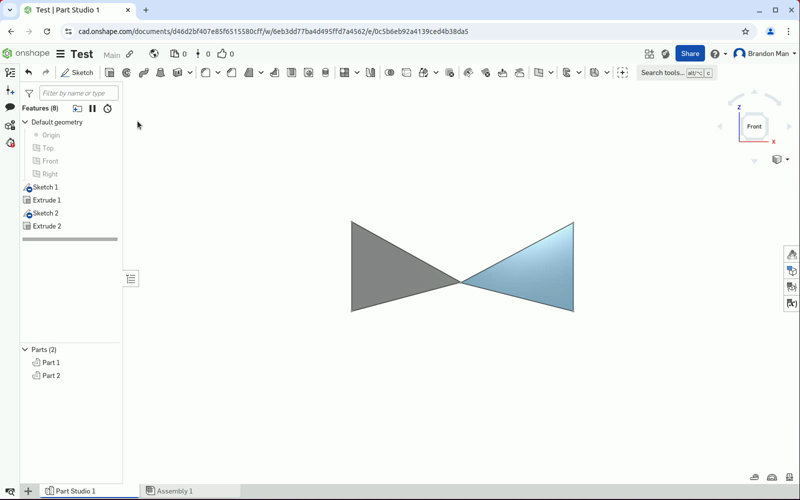
key(shift+7)
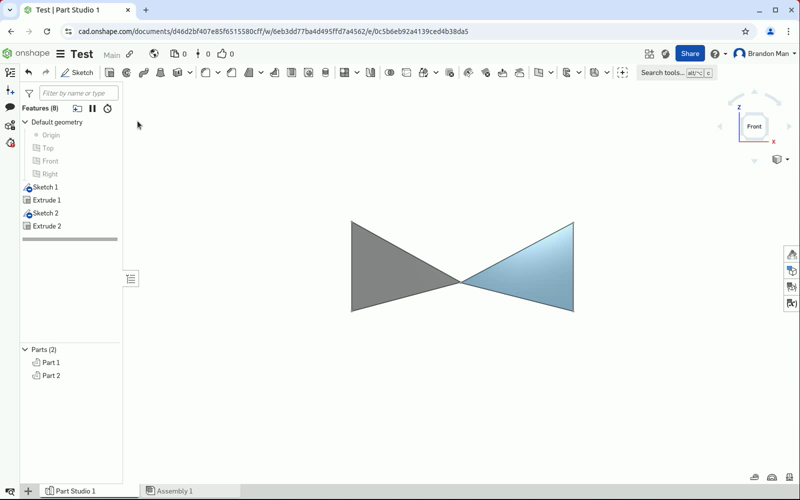
key(left, 2)
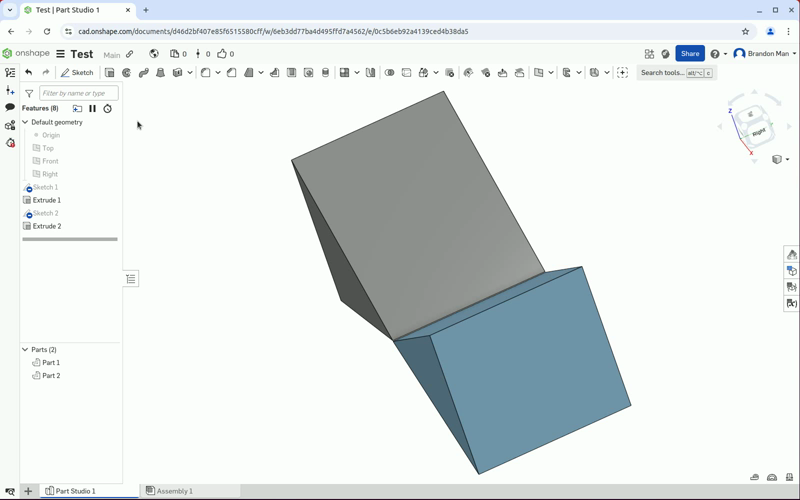
key(down, 2)
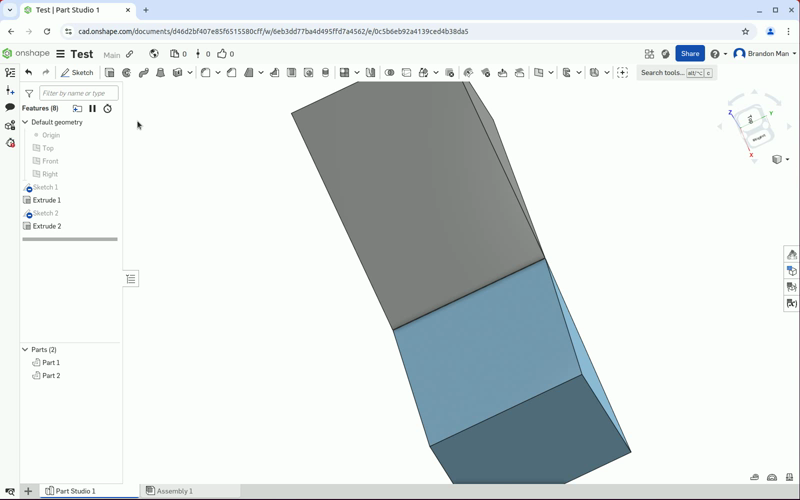
key(up, 2)
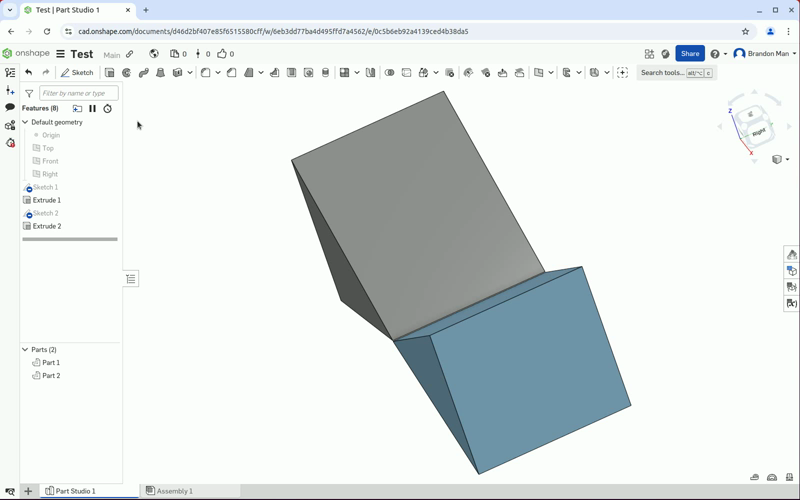
key(right, 2)
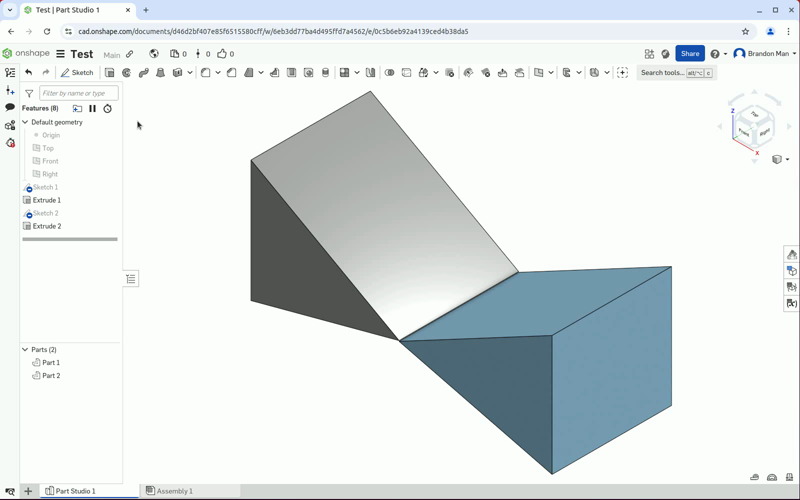
mouse_move(73, 189)
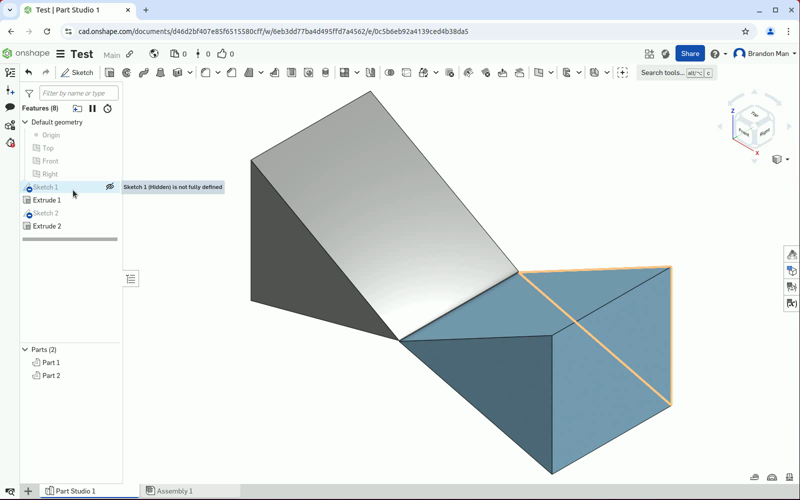
click(73, 189)